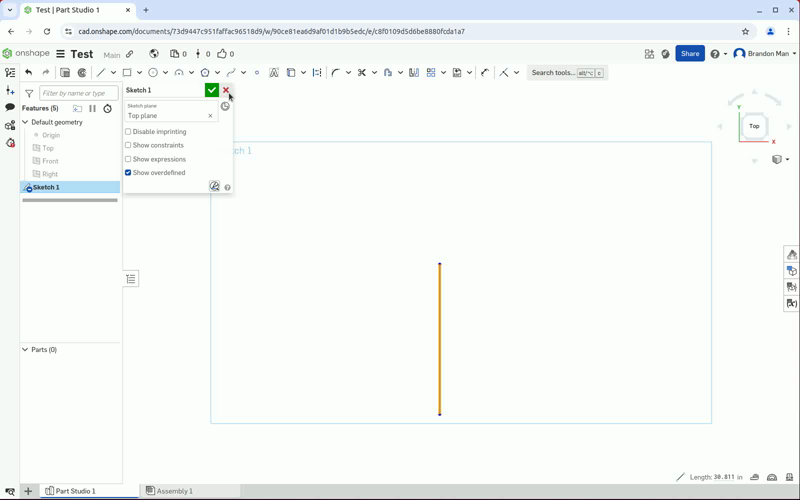
key(shift+h)
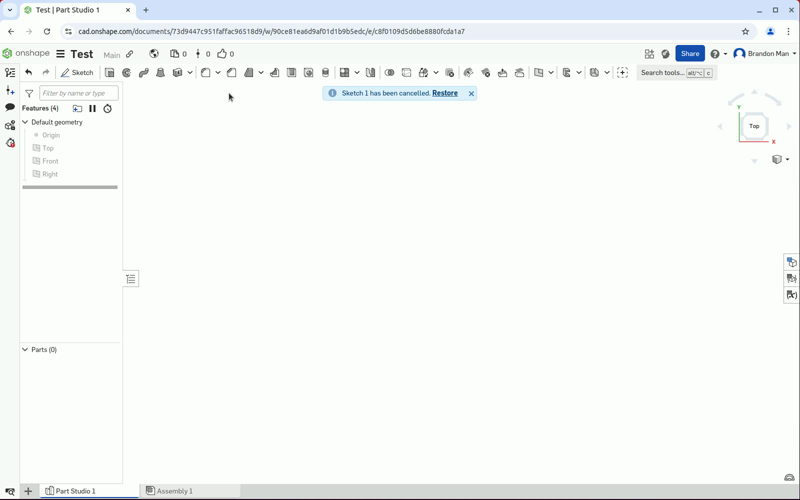
mouse_move(73, 352)
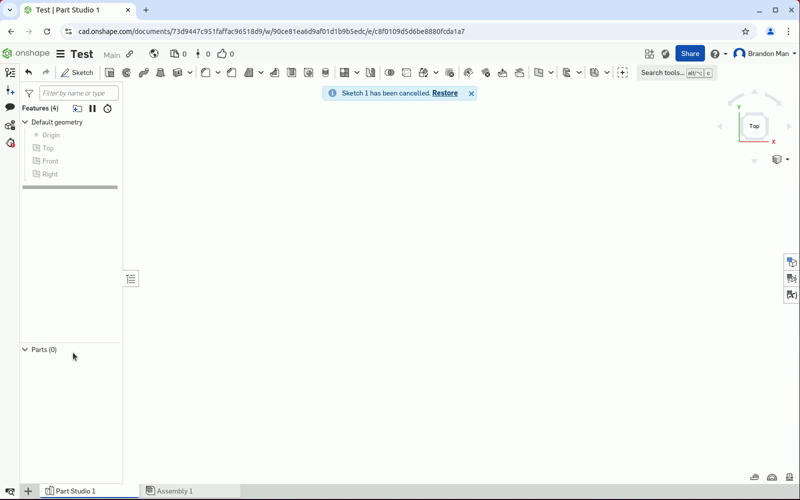
key(y)
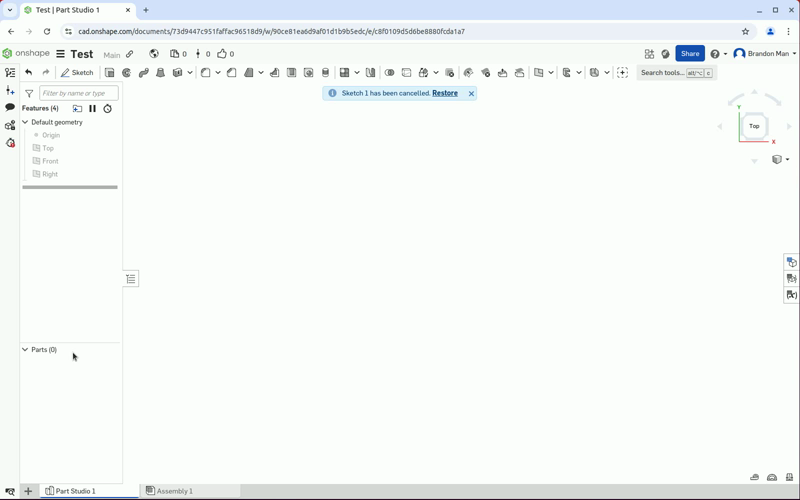
key(shift+p)
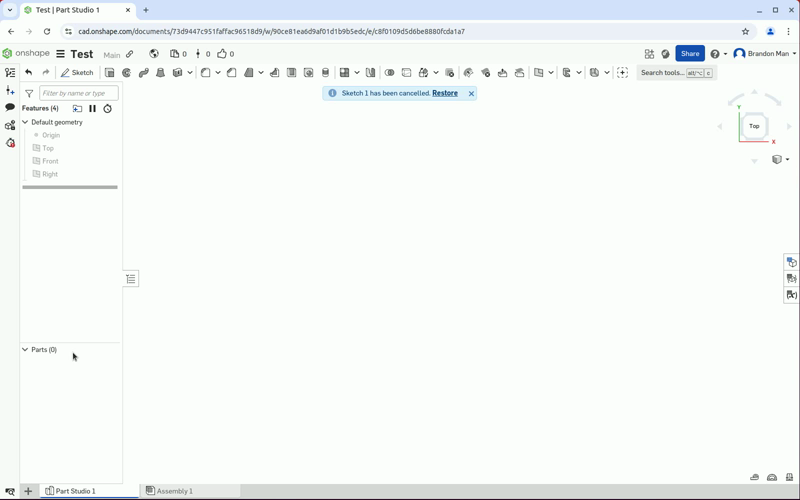
key(space)
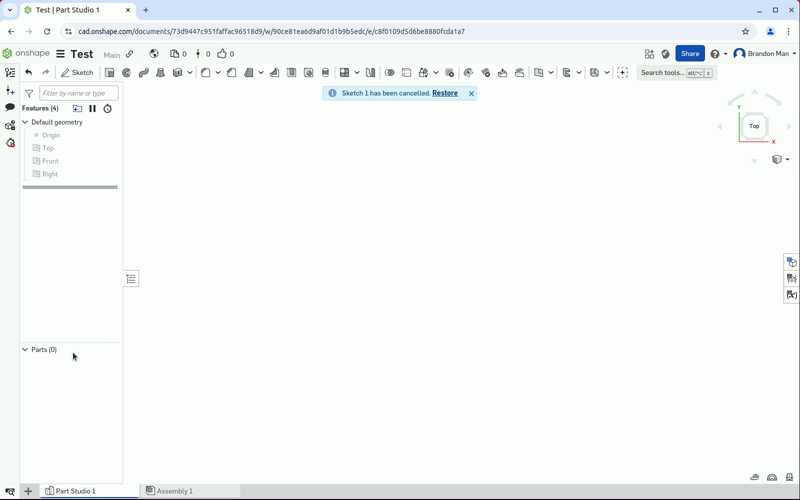
key_down(shift)
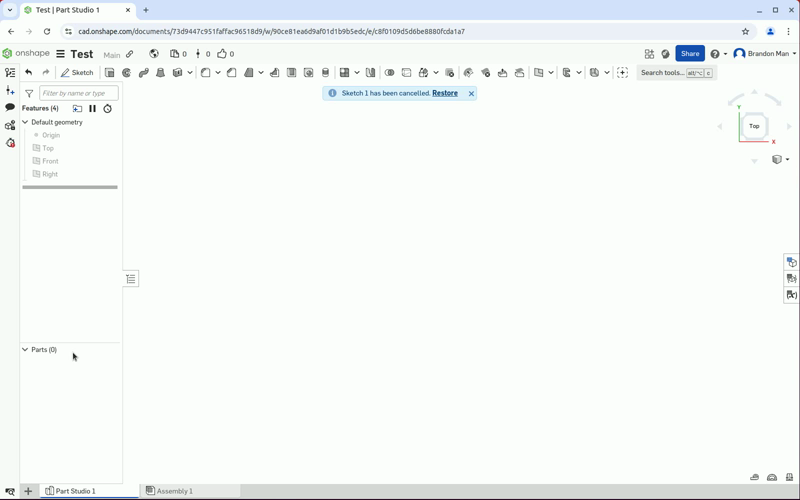
key(up)
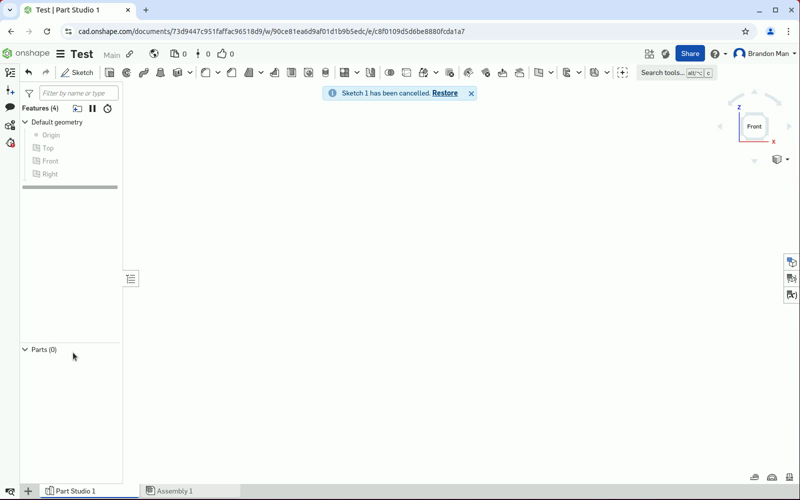
key_up(shift)
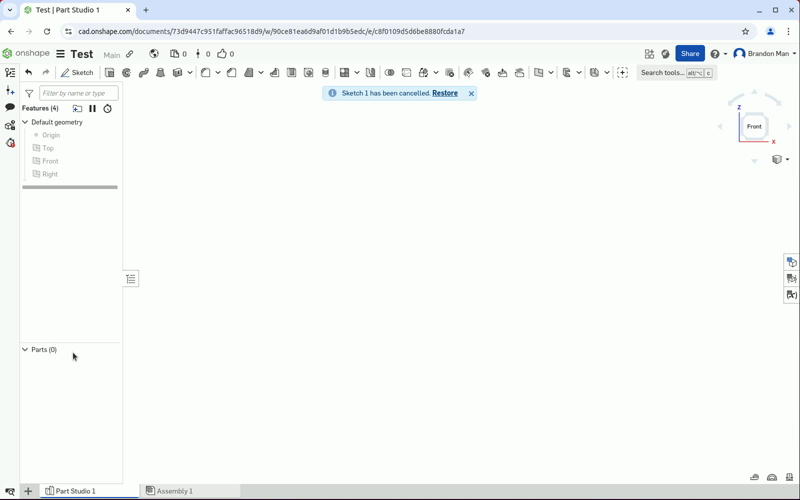
mouse_move(73, 352)
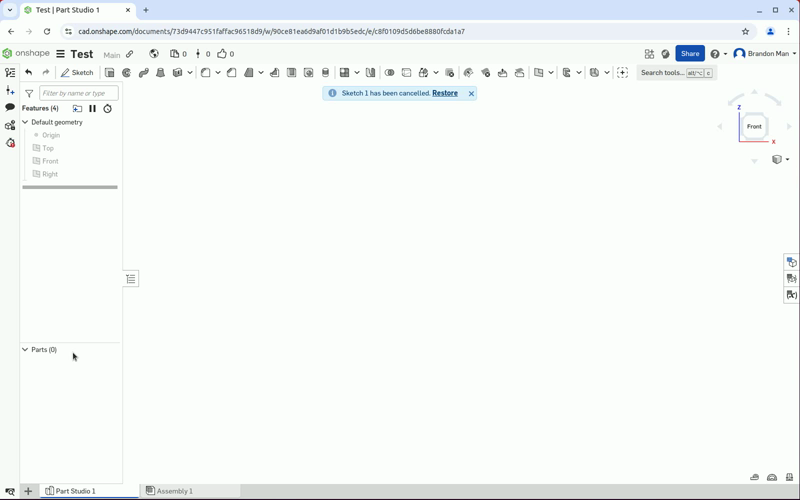
key(shift+y)
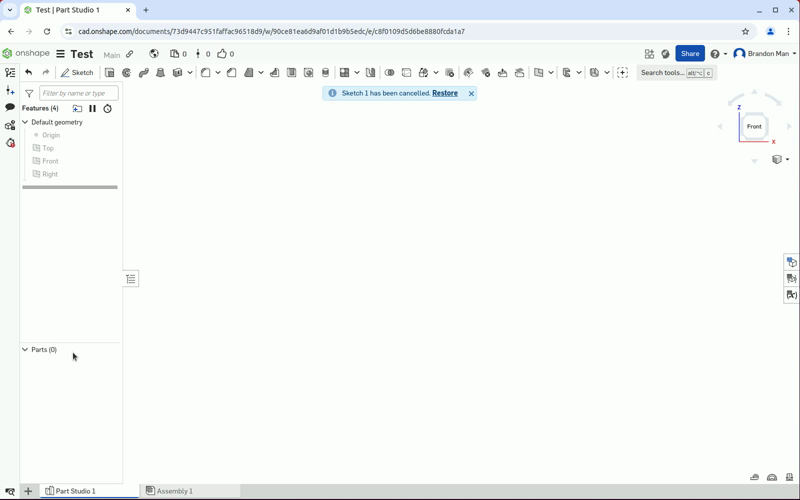
key(shift+s)
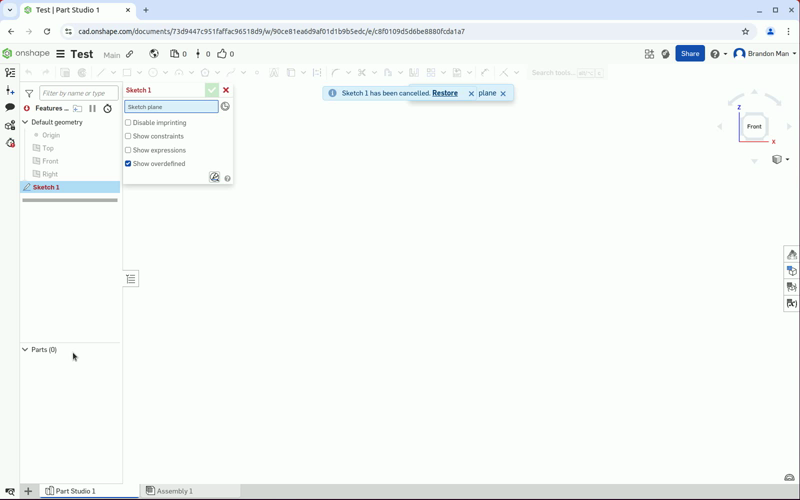
mouse_move(73, 163)
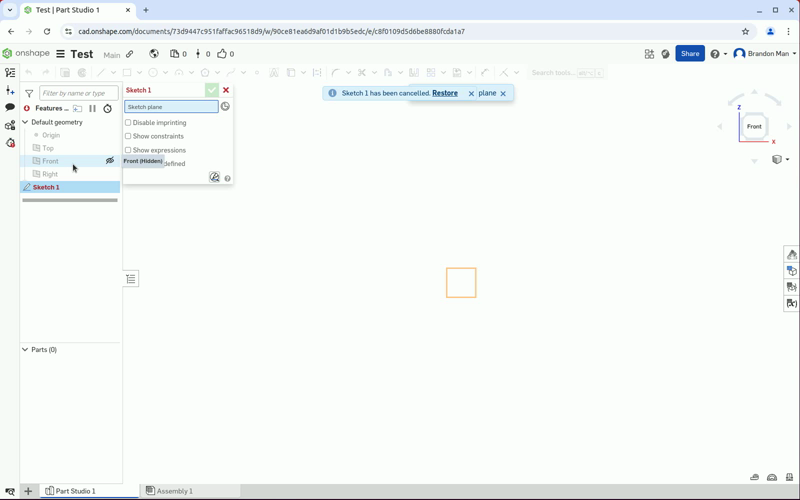
click(73, 163)
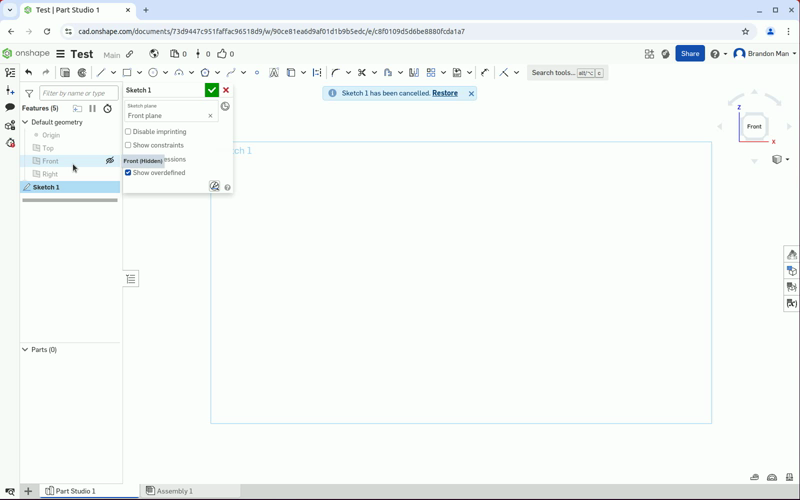
mouse_move(73, 352)
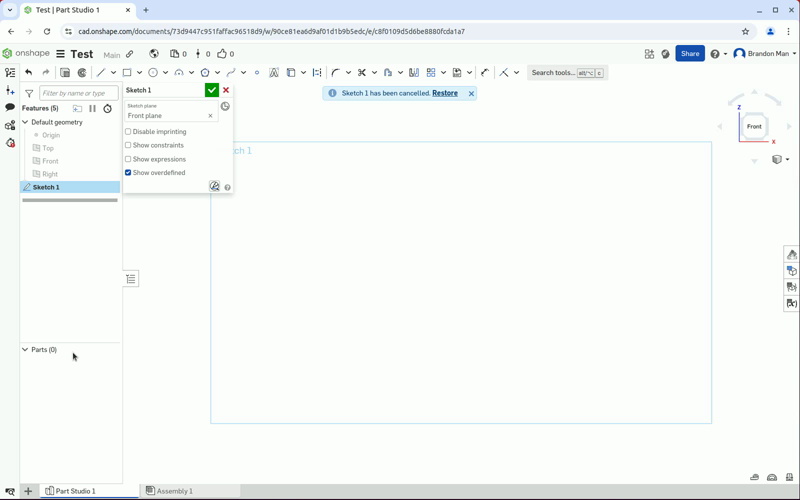
key(y)
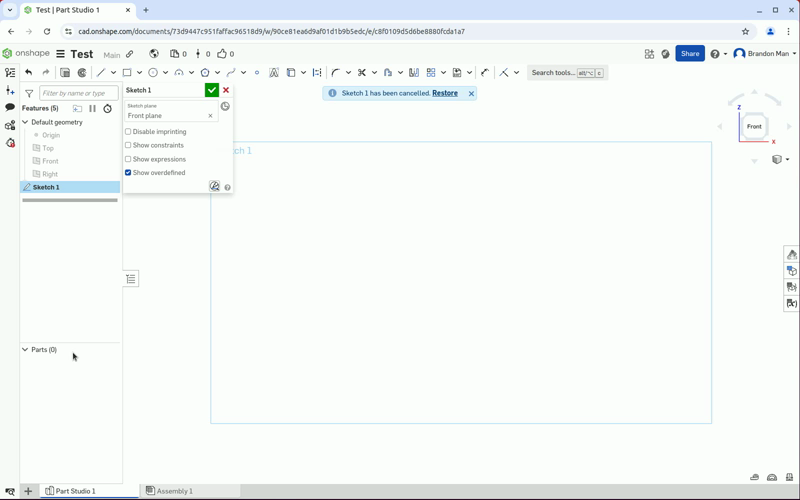
key(l)
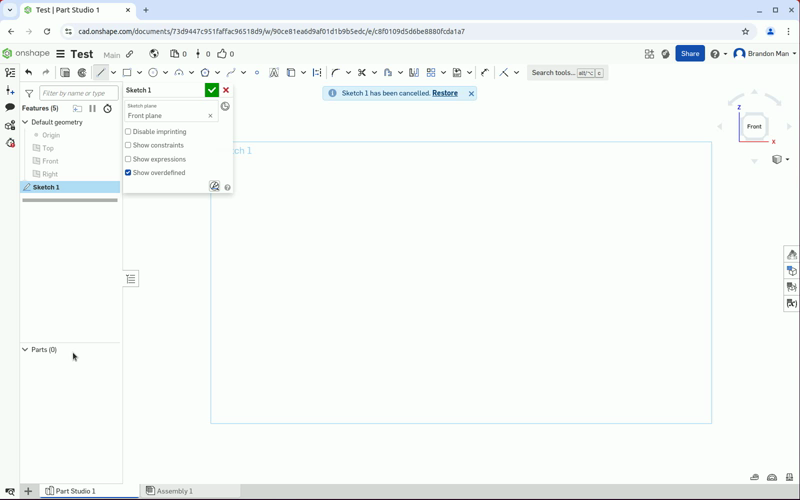
key_down(shift)
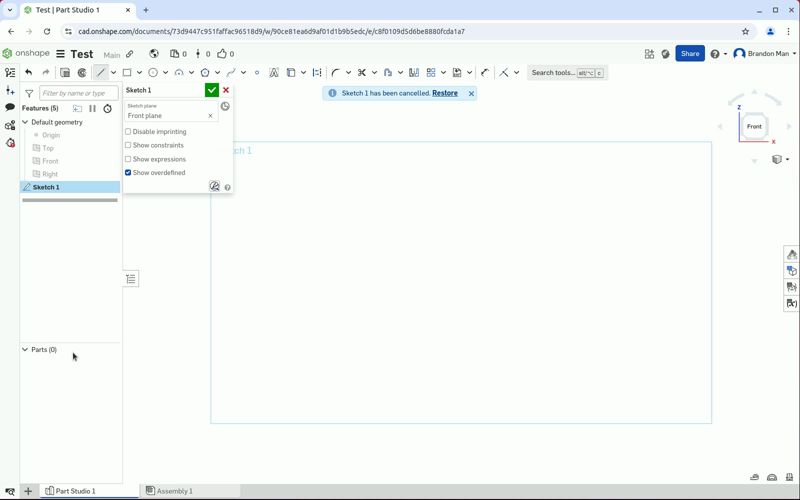
mouse_move(493, 189)
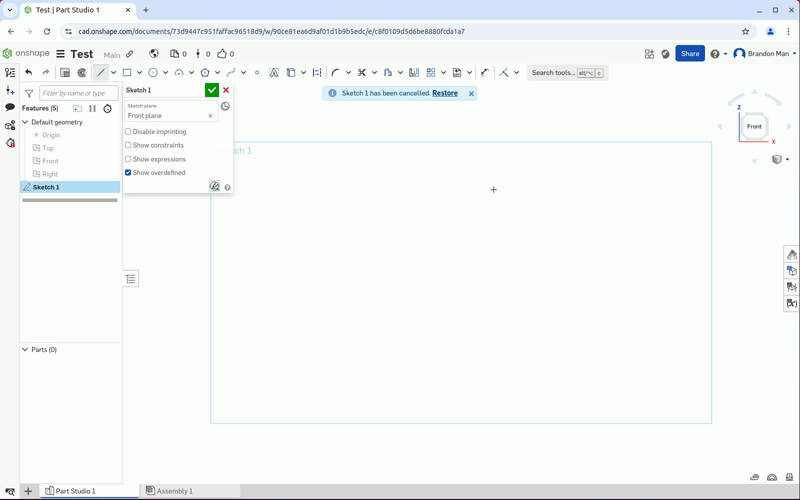
click(493, 189)
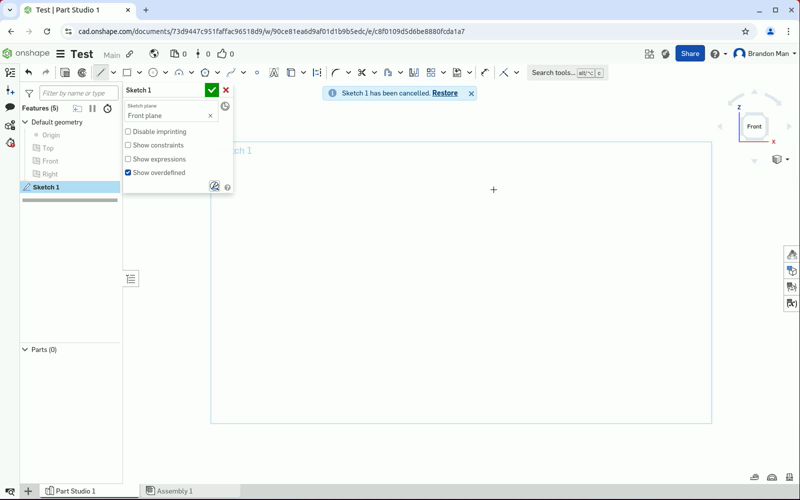
key_up(shift)
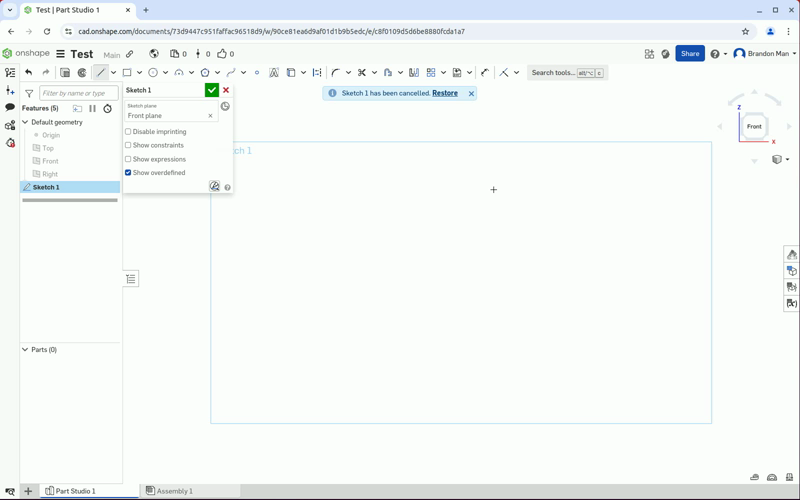
key_down(shift)
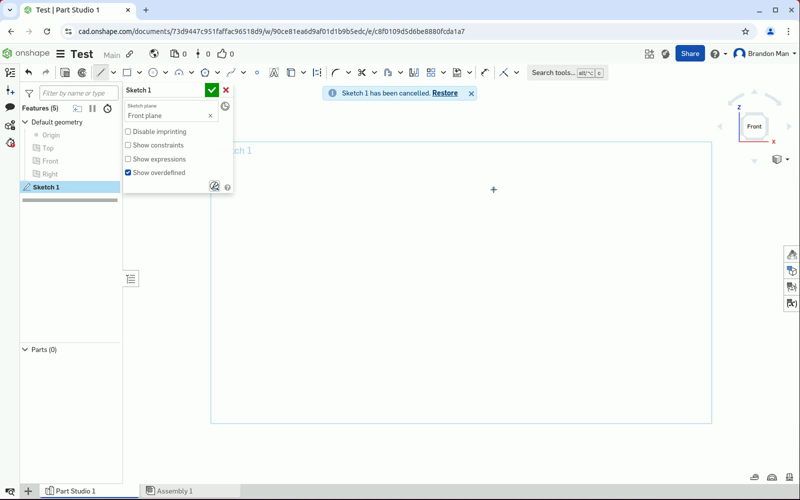
mouse_move(523, 189)
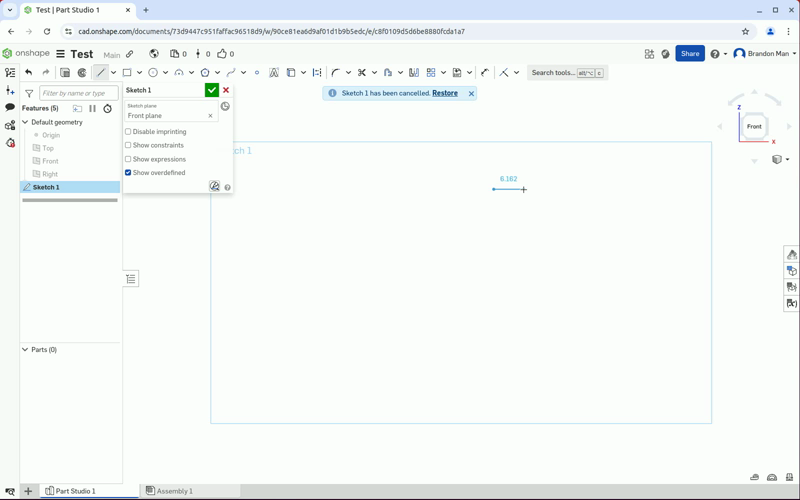
mouse_move(522, 199)
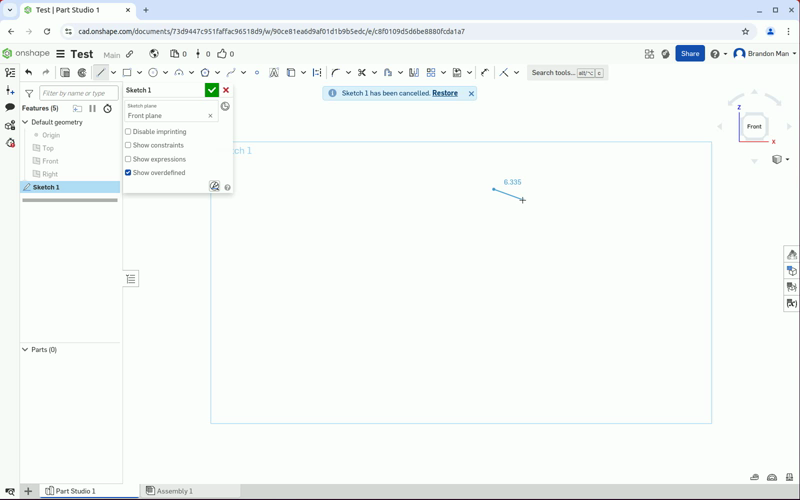
click(522, 199)
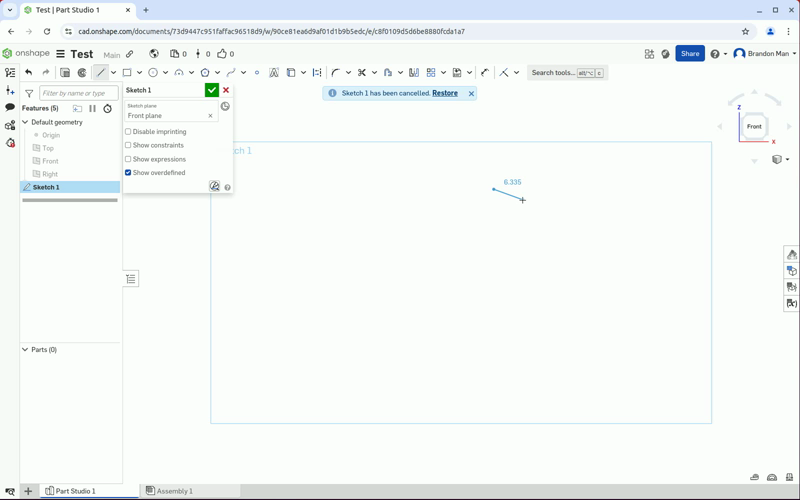
key_up(shift)
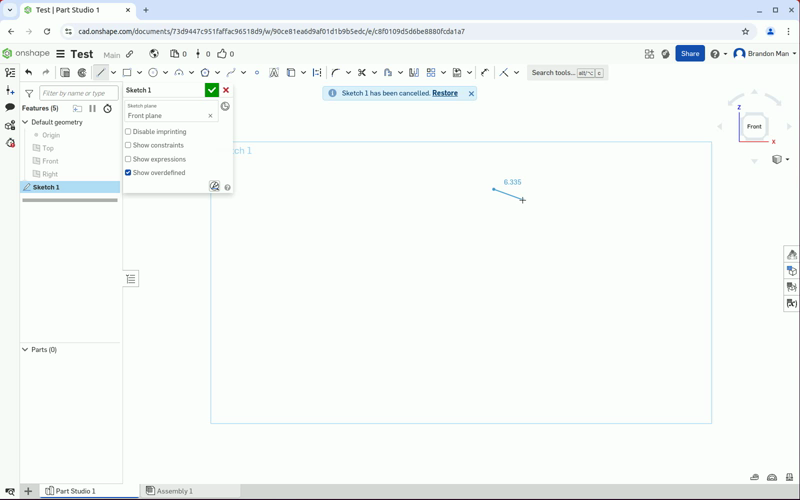
key_down(shift)
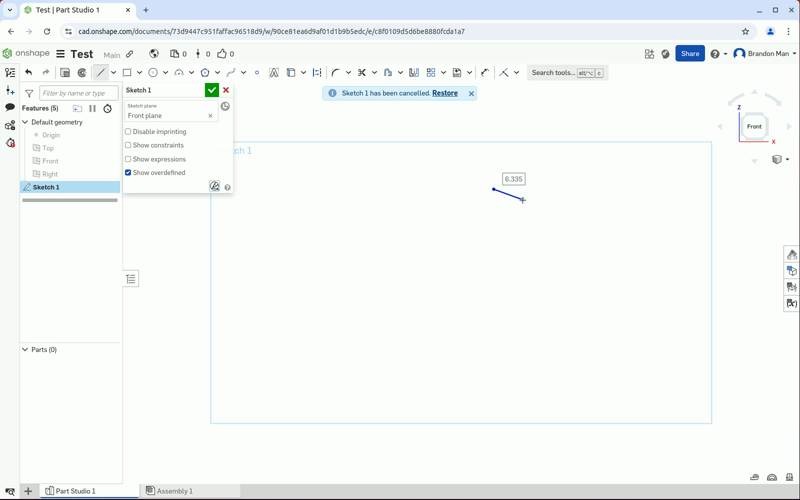
mouse_move(552, 199)
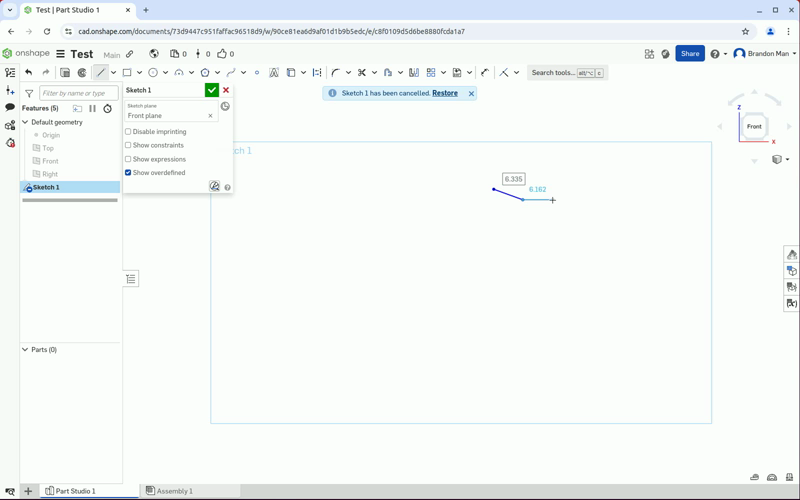
mouse_move(517, 169)
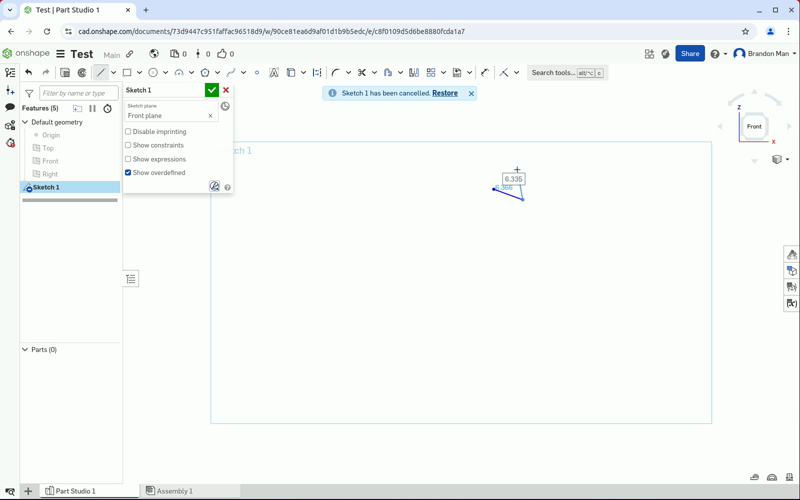
click(517, 169)
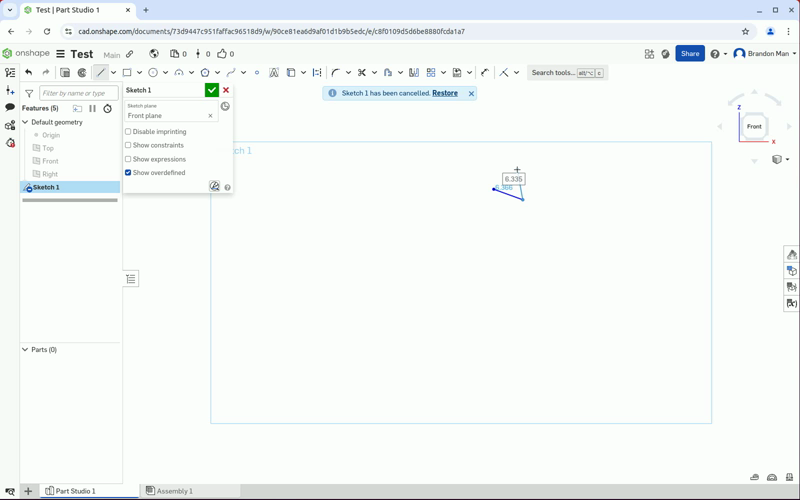
key_up(shift)
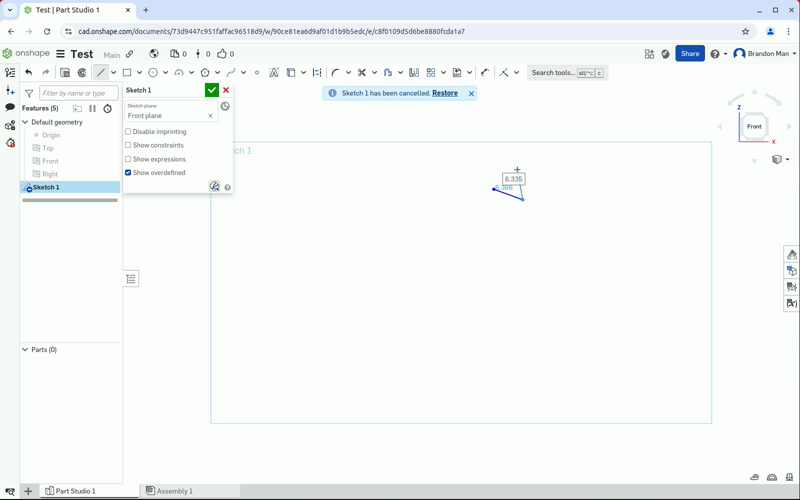
mouse_move(547, 169)
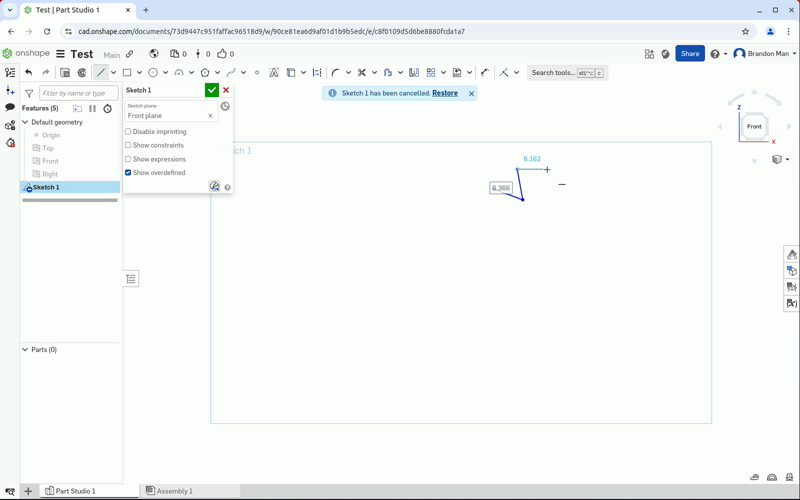
key_down(shift)
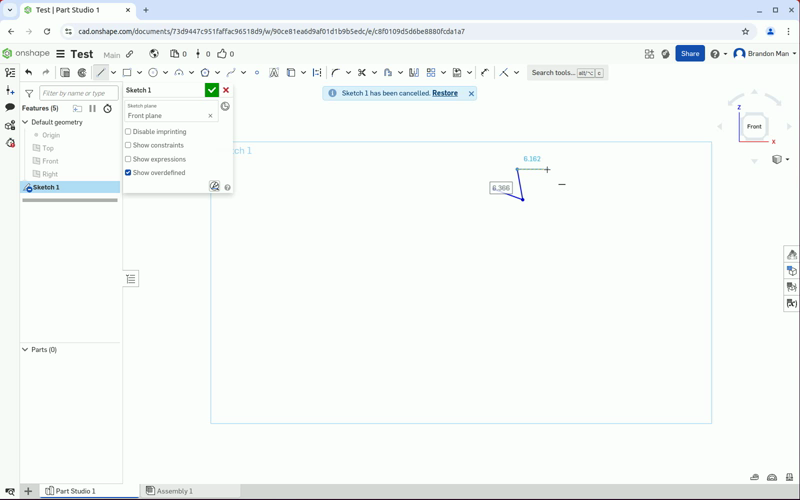
mouse_move(493, 189)
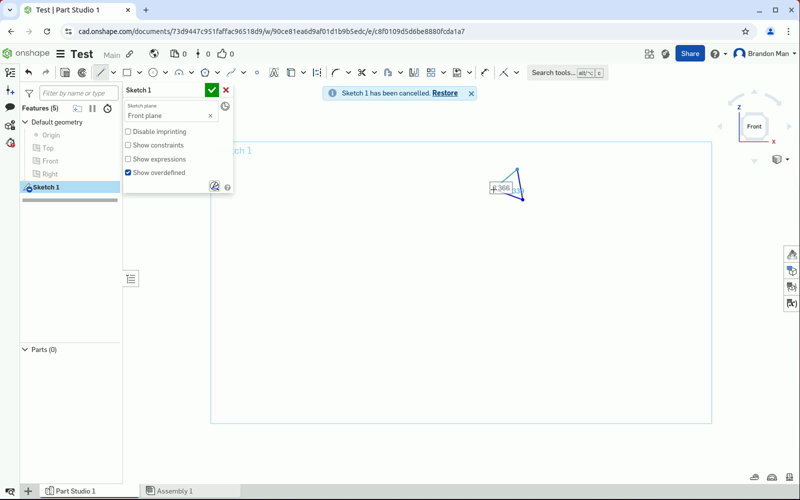
key_up(shift)
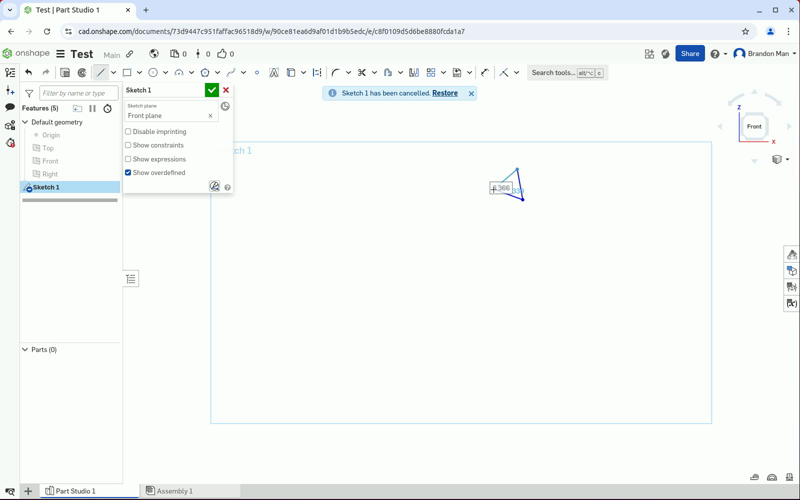
click(493, 189)
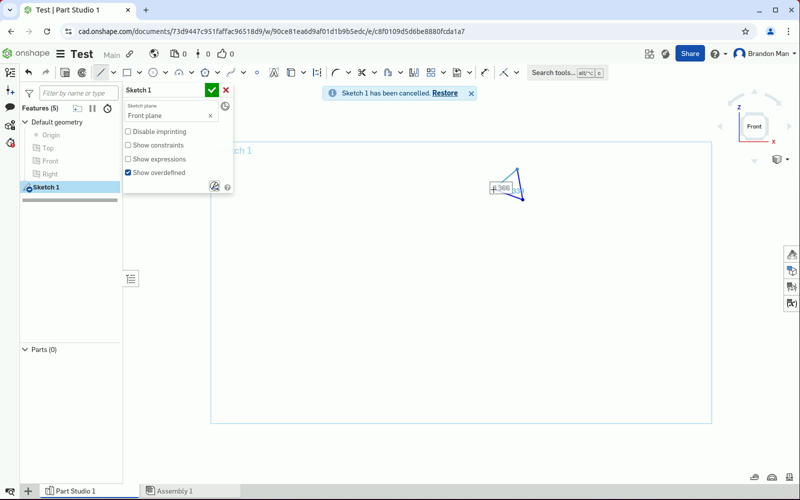
key(esc)
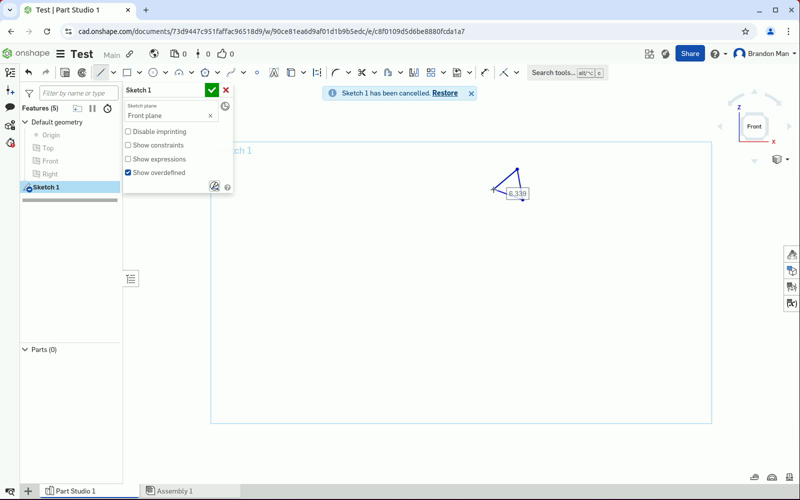
mouse_move(514, 176)
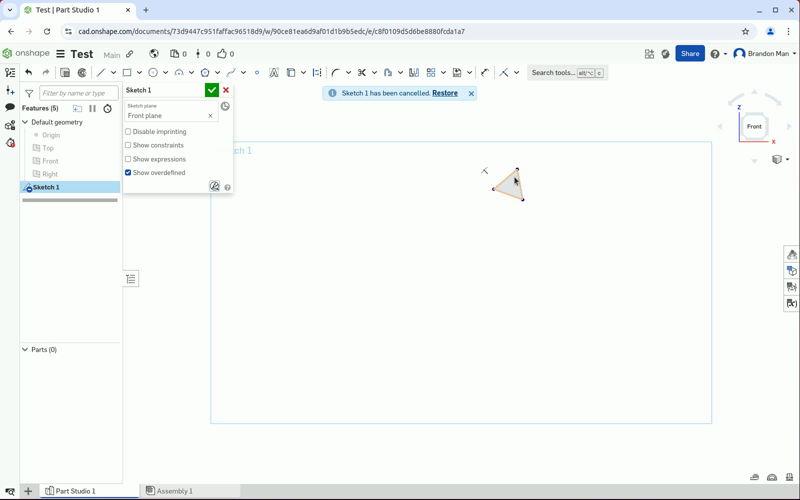
scroll(6)
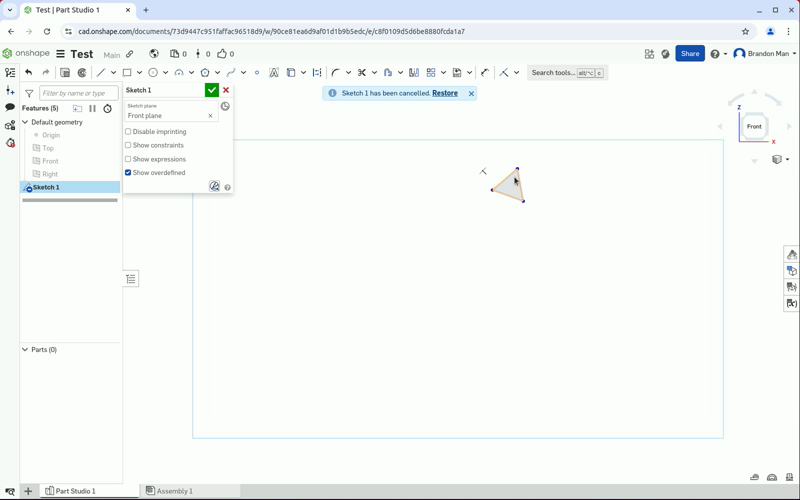
scroll(6)
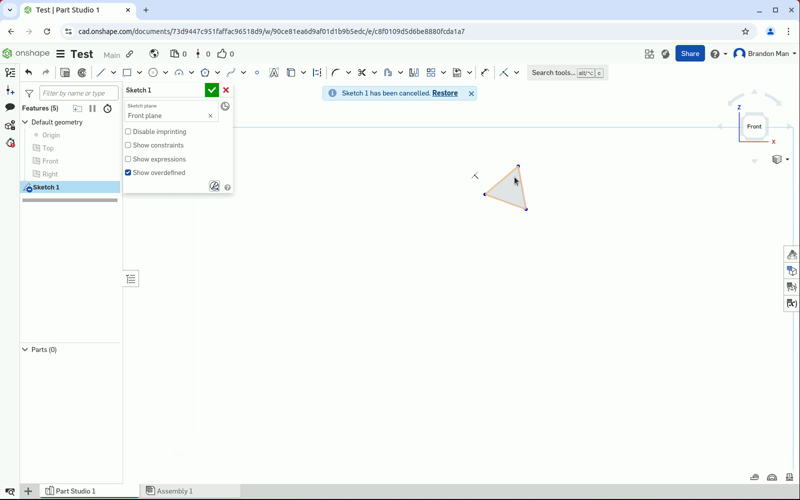
scroll(6)
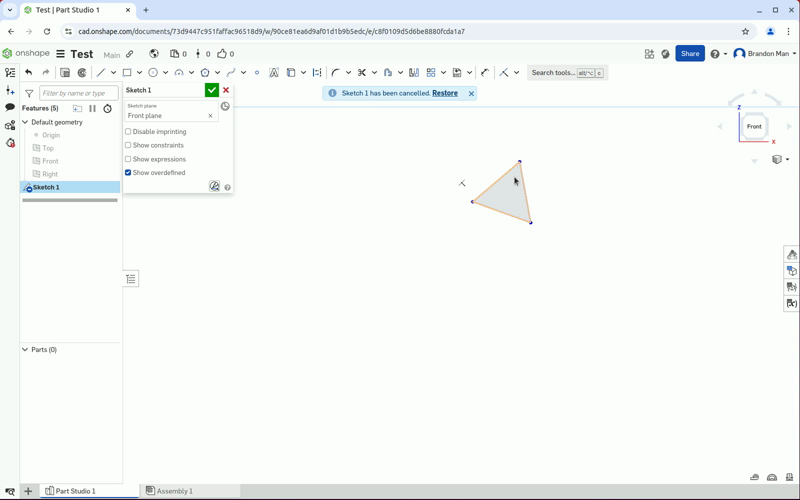
scroll(6)
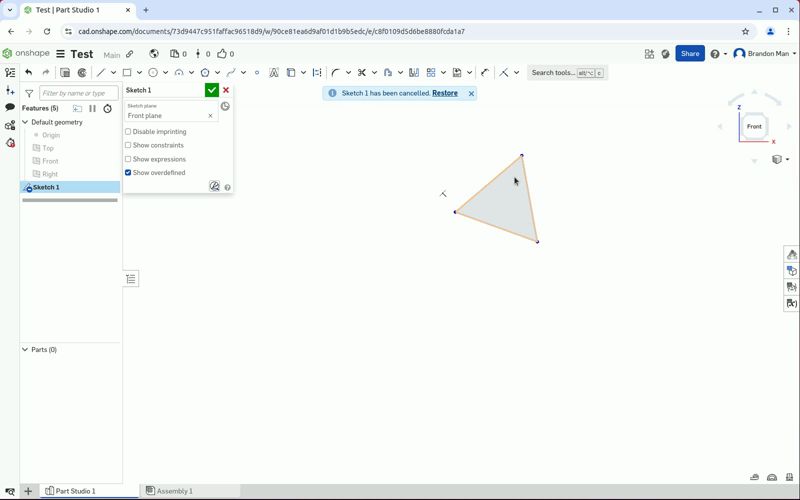
scroll(6)
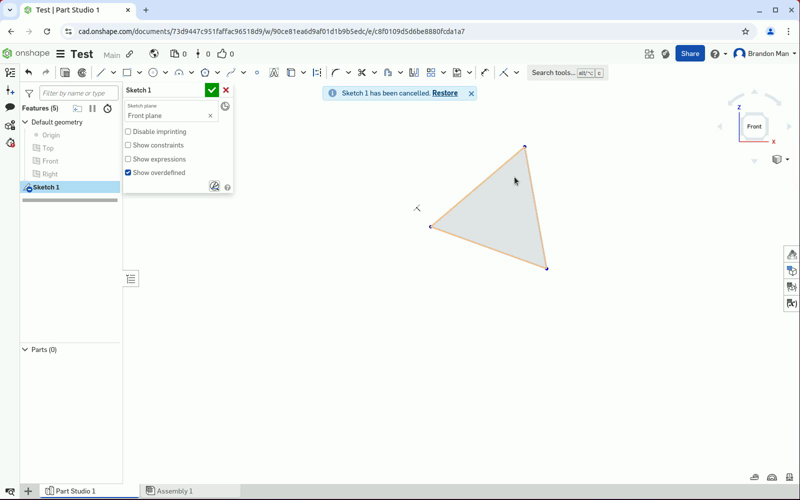
scroll(6)
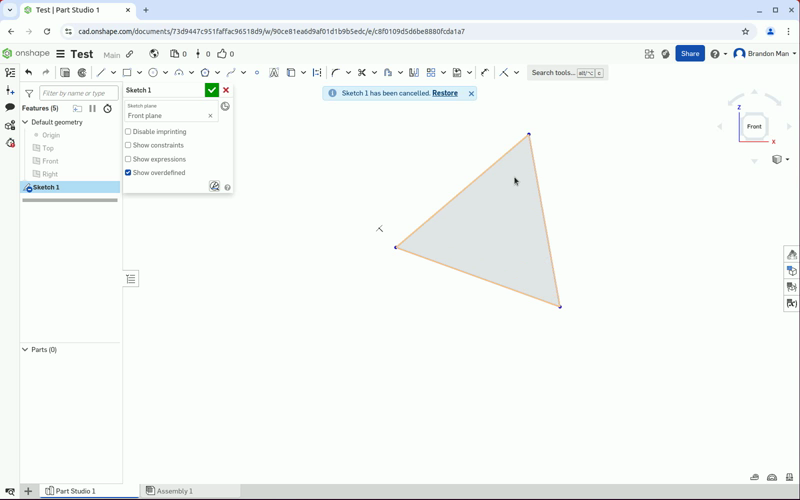
scroll(6)
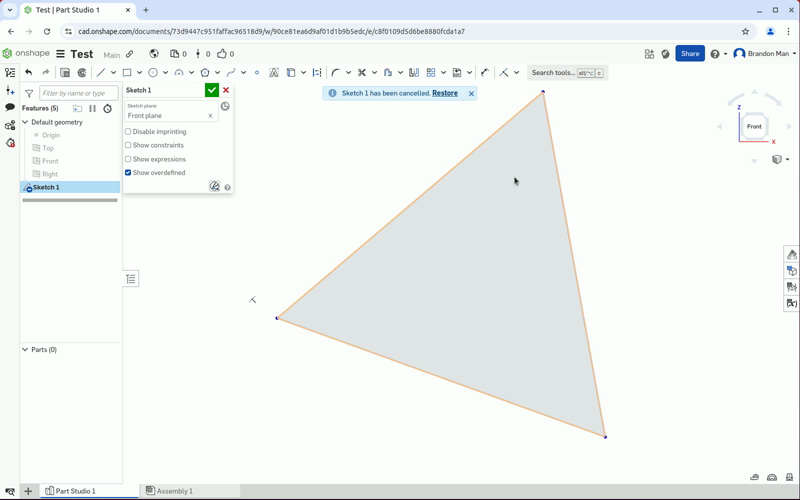
click(514, 176)
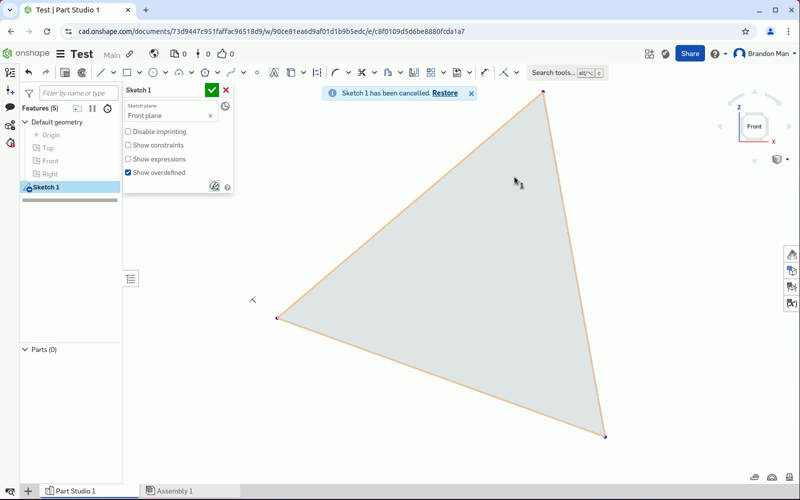
scroll(-6)
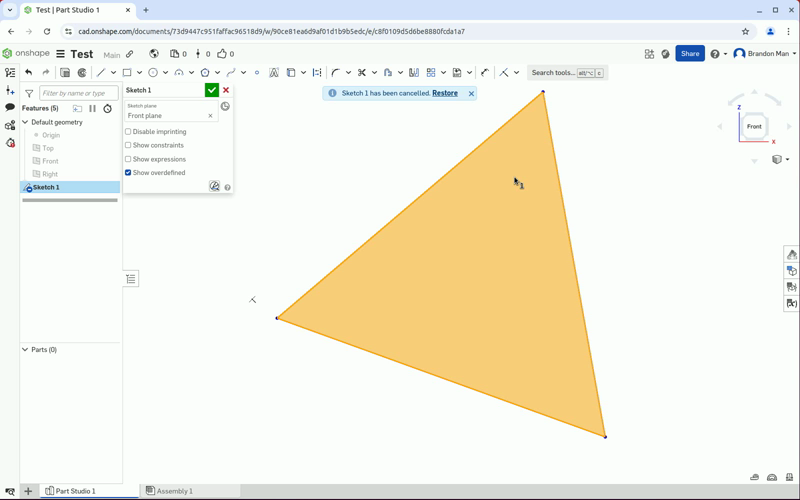
scroll(-6)
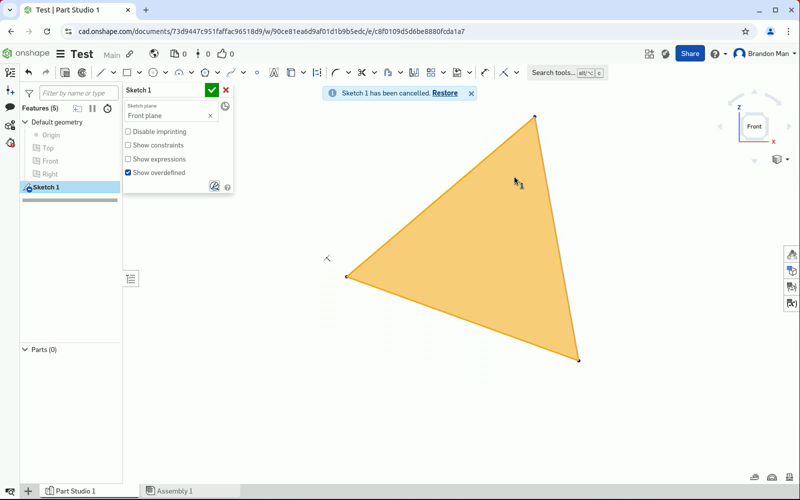
scroll(-6)
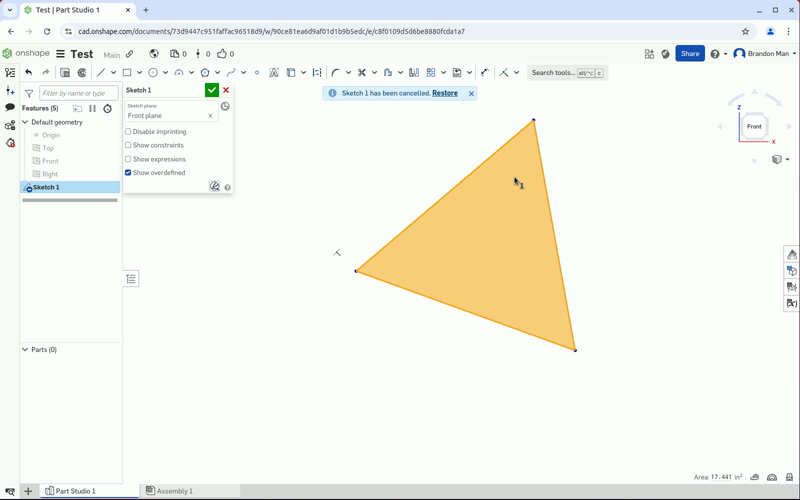
scroll(-6)
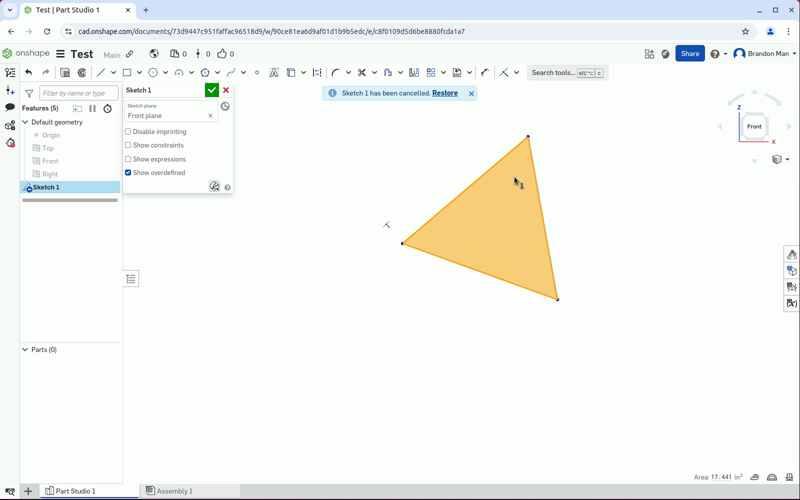
scroll(-6)
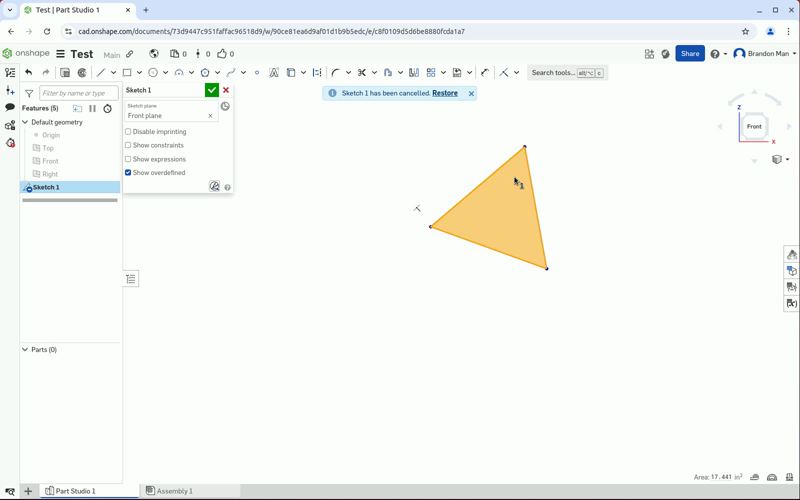
scroll(-6)
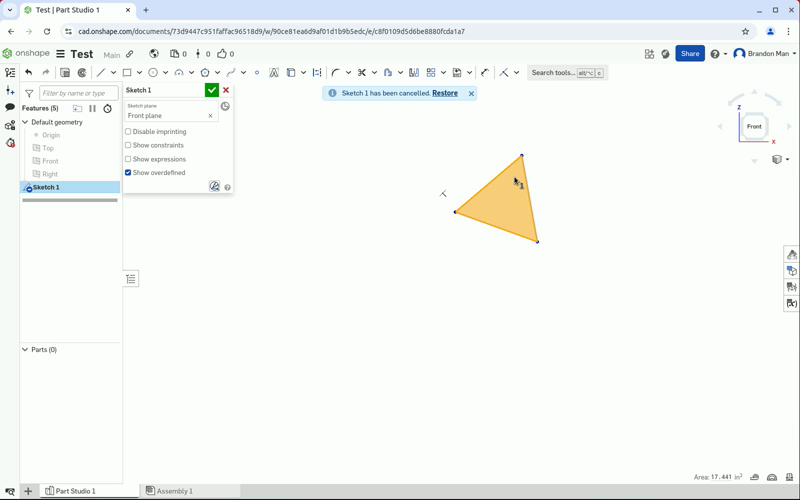
scroll(-6)
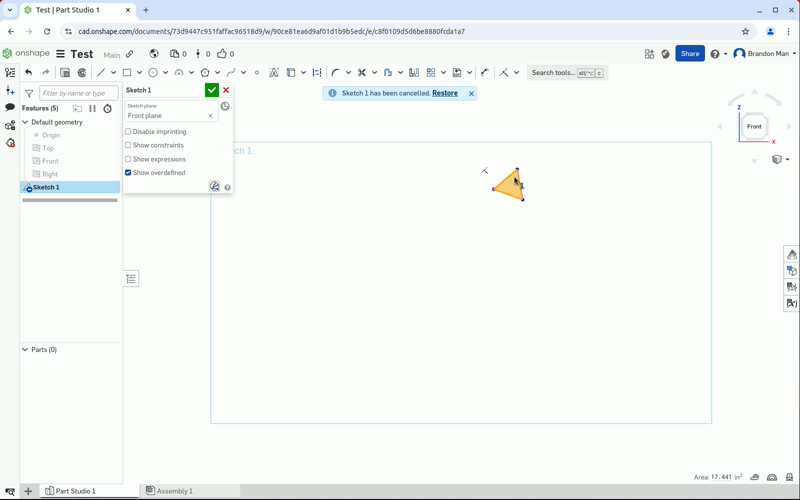
mouse_move(73, 352)
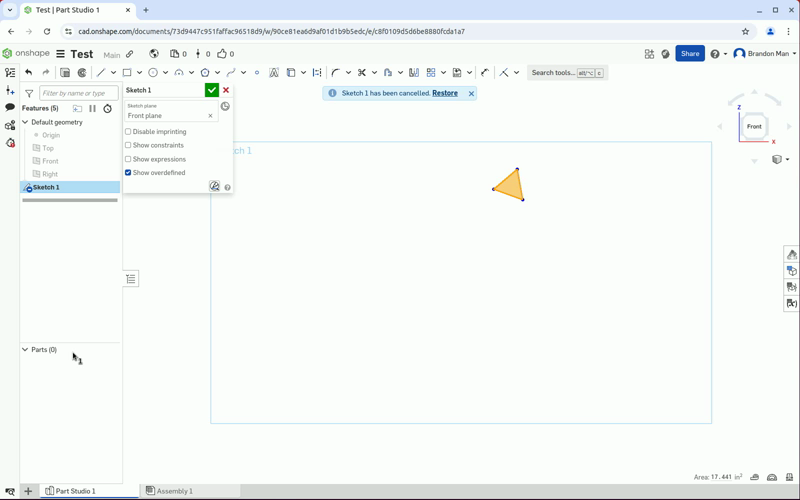
key(shift+y)
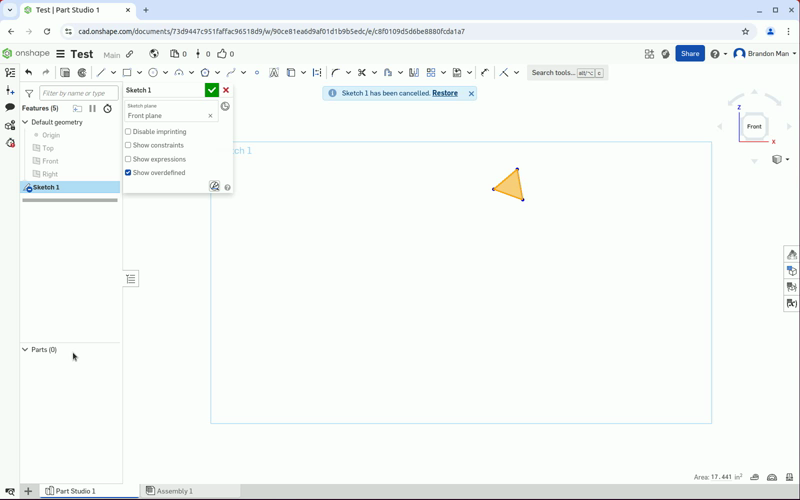
key(shift+e)
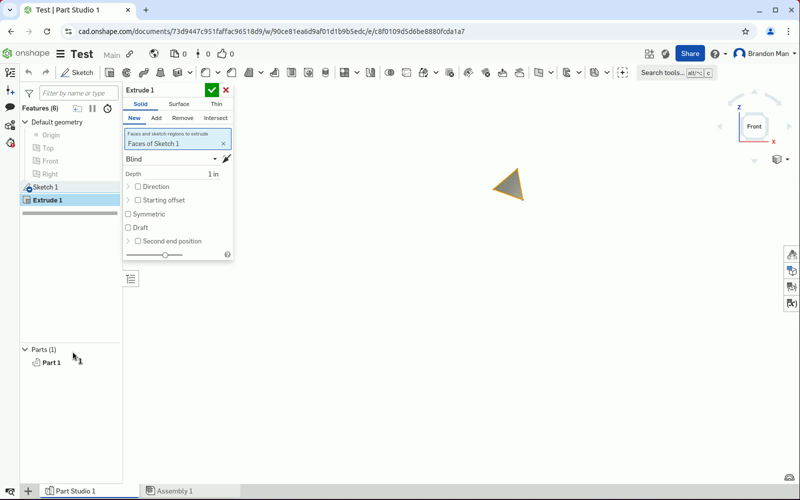
mouse_move(143, 106)
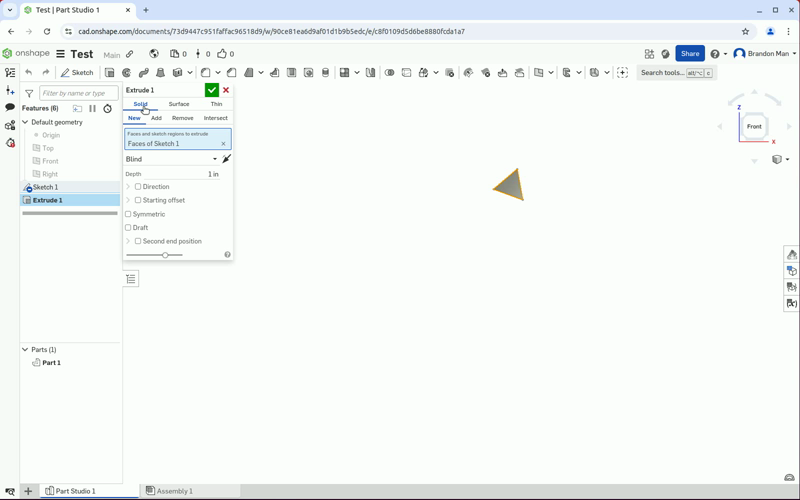
click(143, 106)
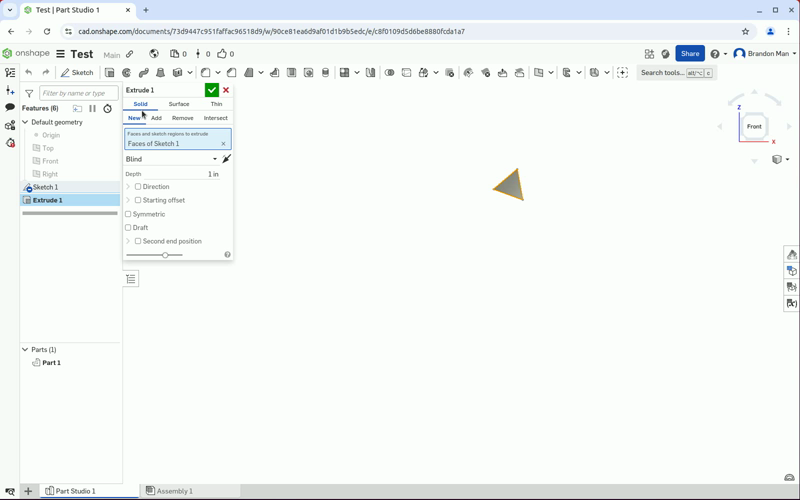
mouse_move(137, 120)
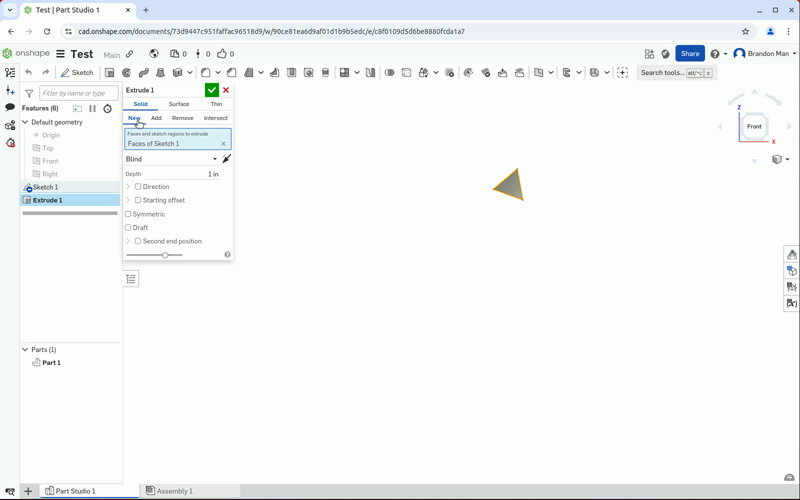
click(137, 120)
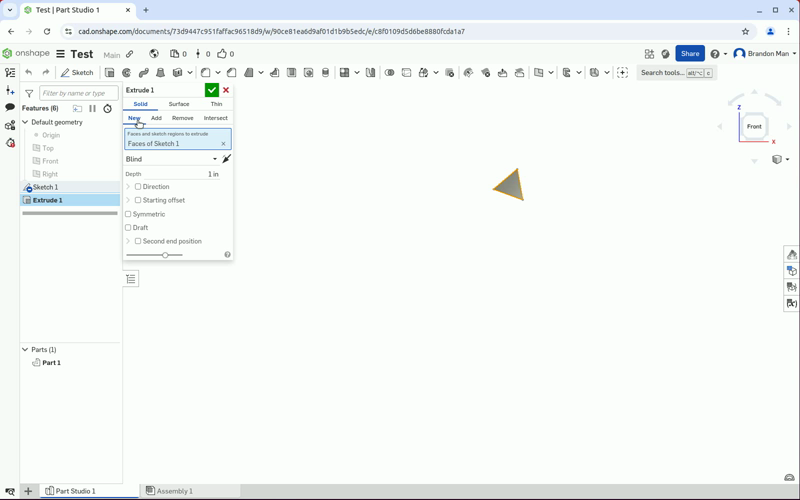
key(tab, 4)
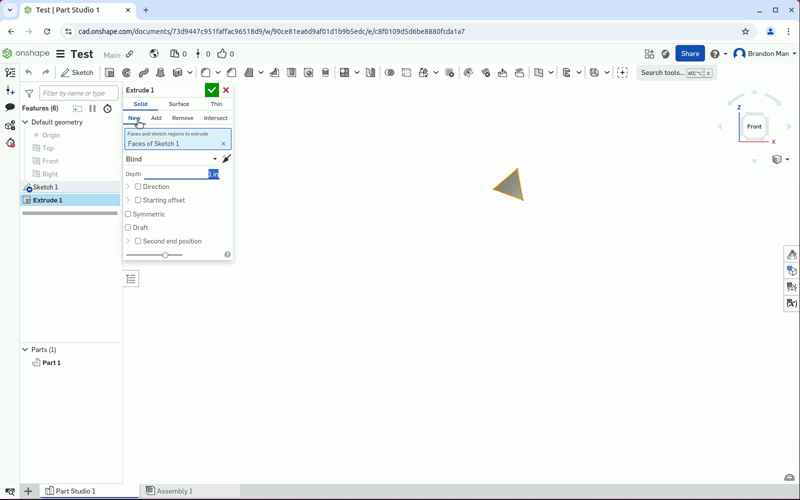
text(21.423)
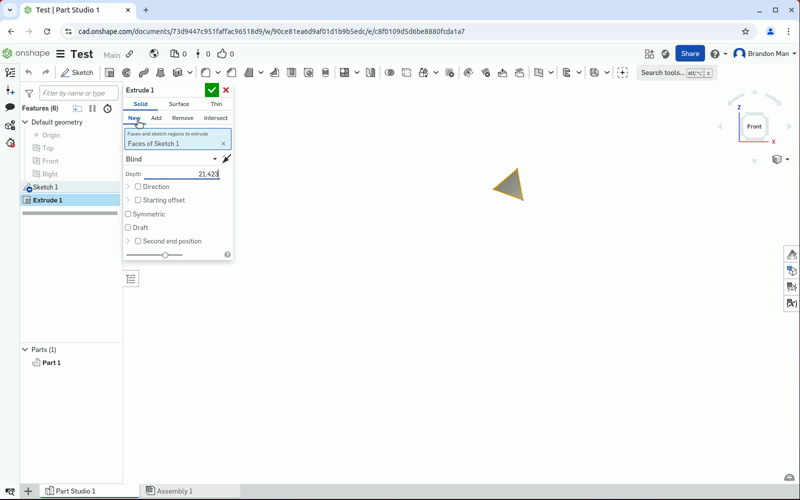
key(enter)
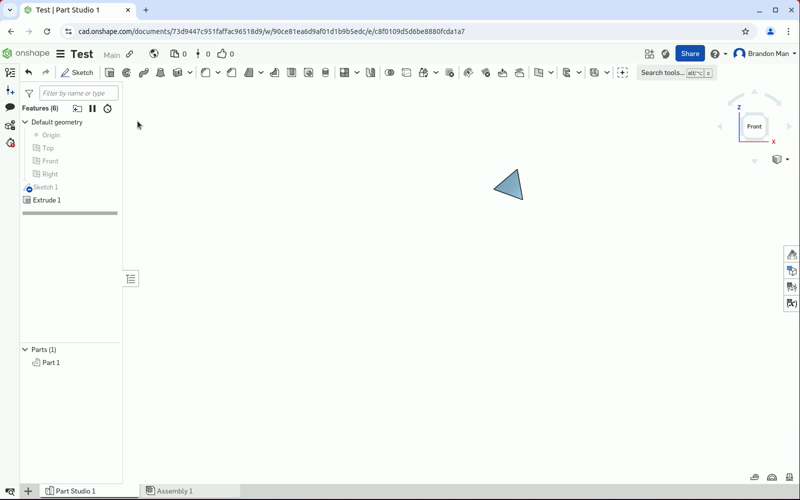
key(shift+h)
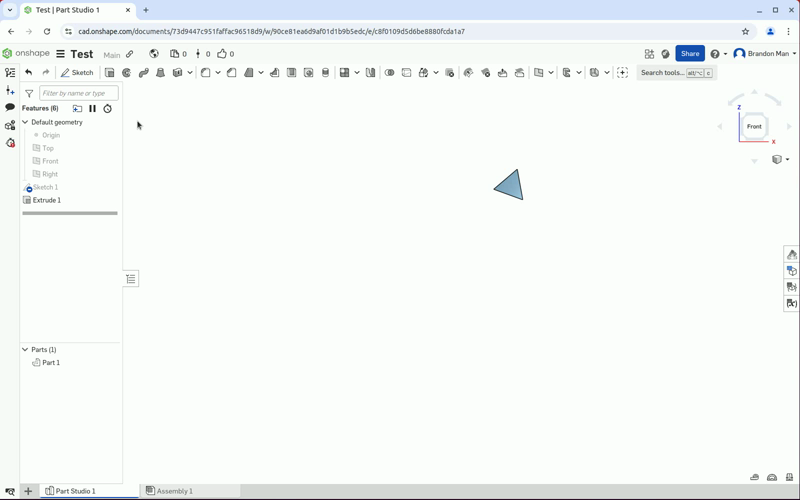
key(shift+h)
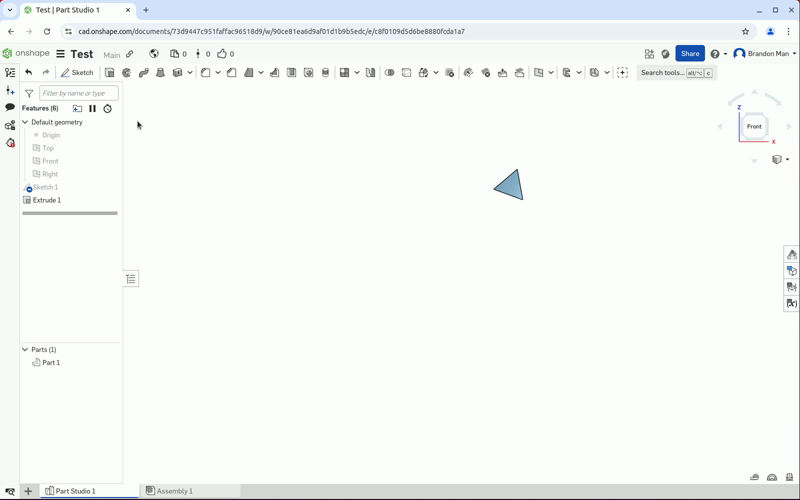
mouse_move(73, 189)
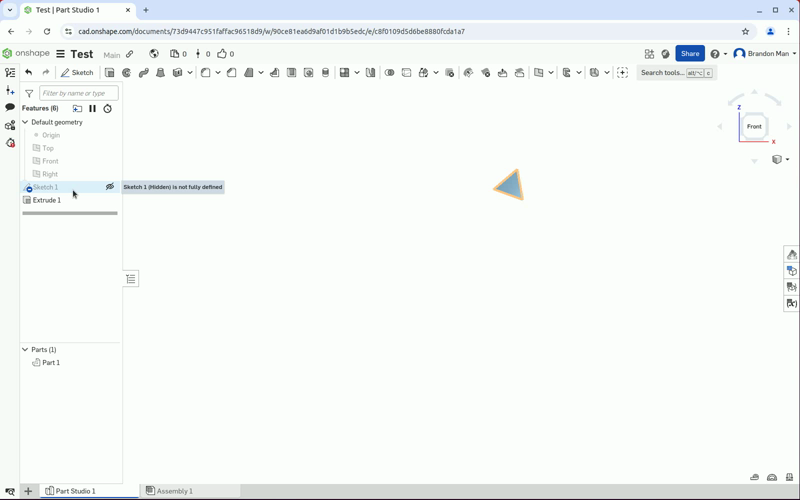
click(73, 189)
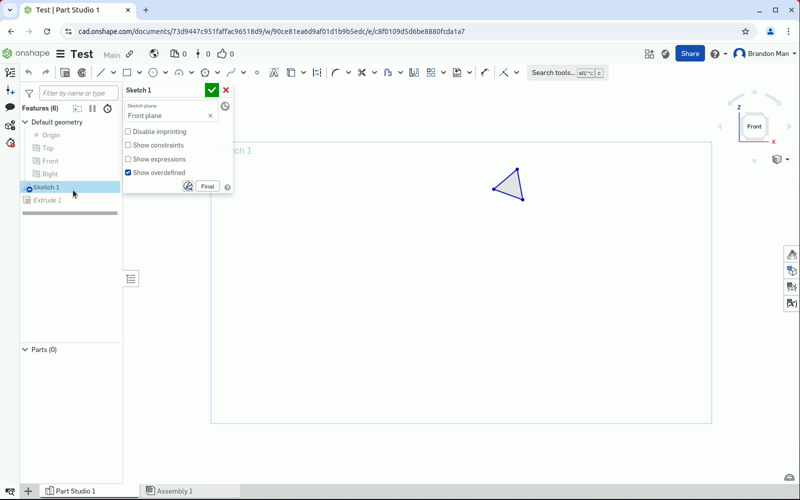
mouse_move(229, 92)
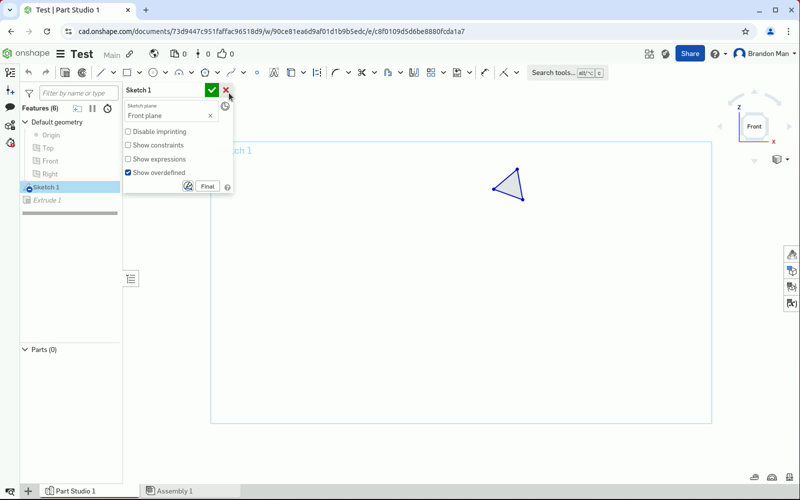
click(229, 92)
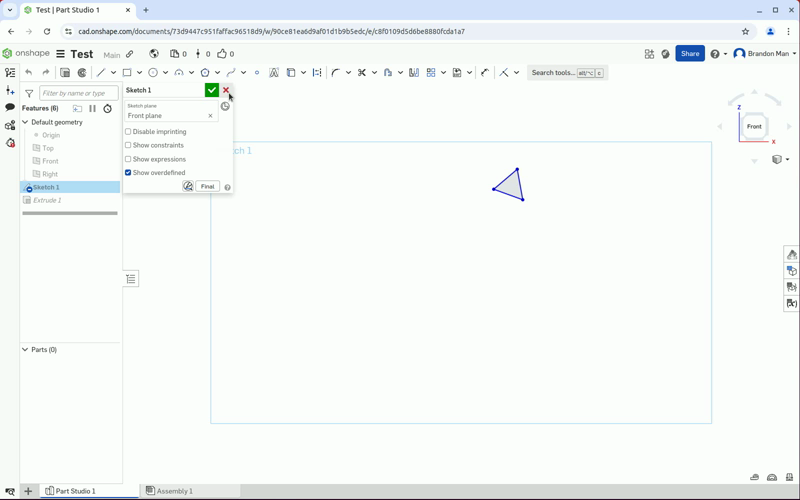
key(shift+s)
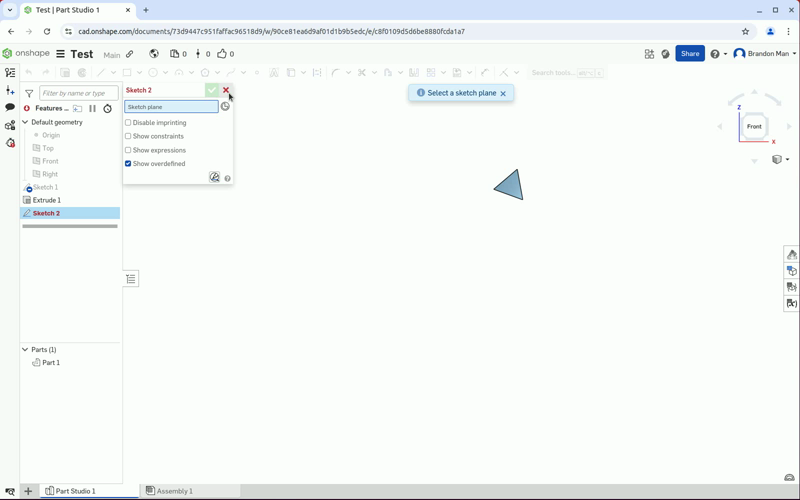
mouse_move(73, 163)
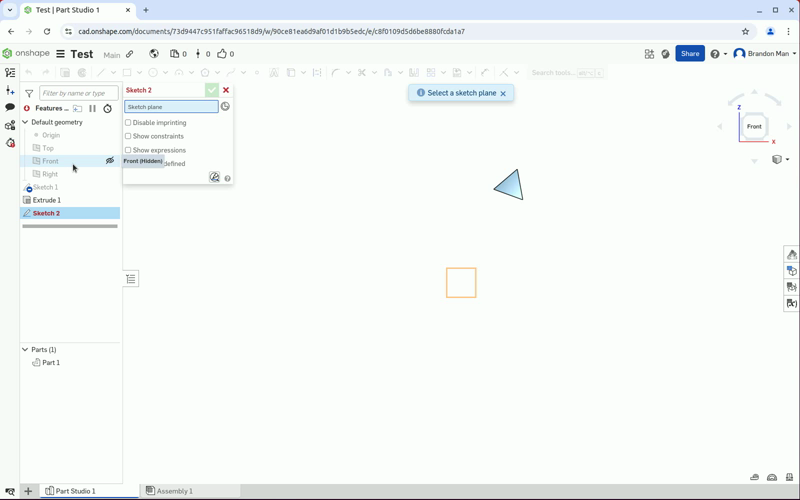
click(73, 163)
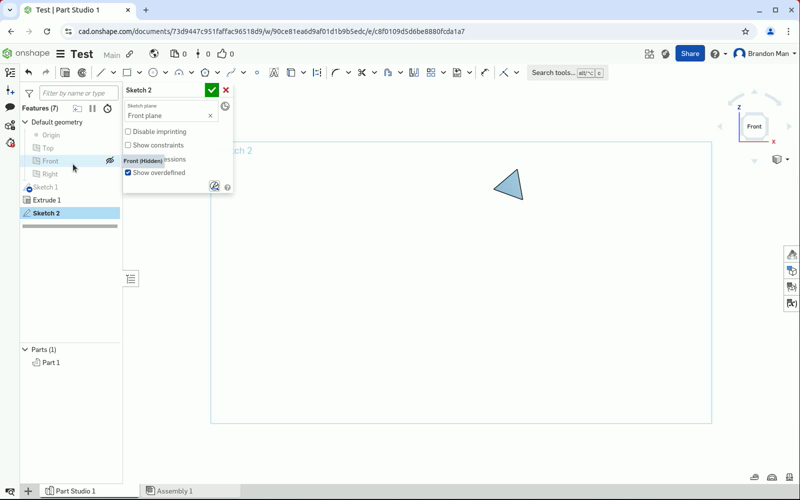
mouse_move(73, 352)
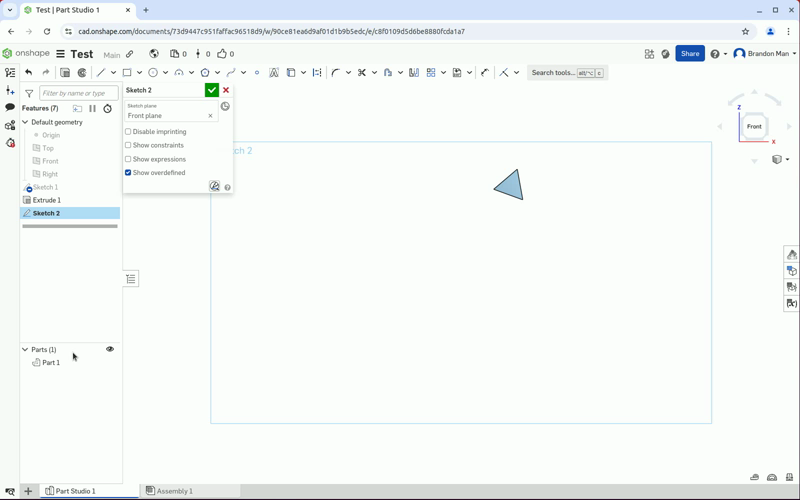
key(y)
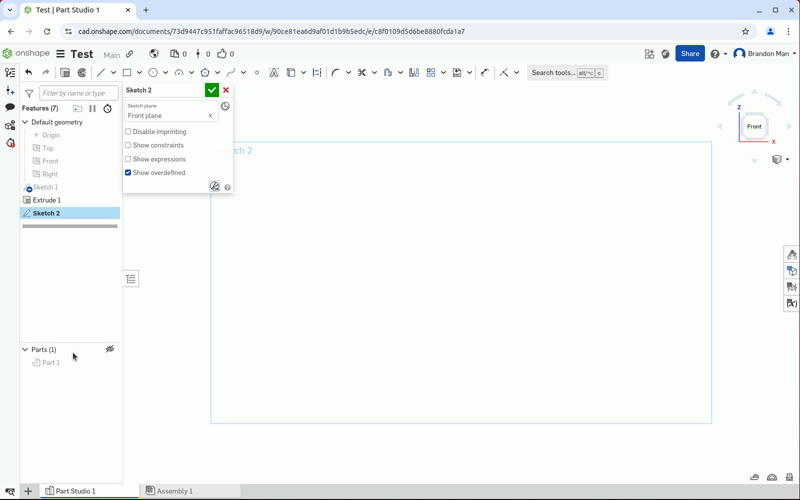
key(l)
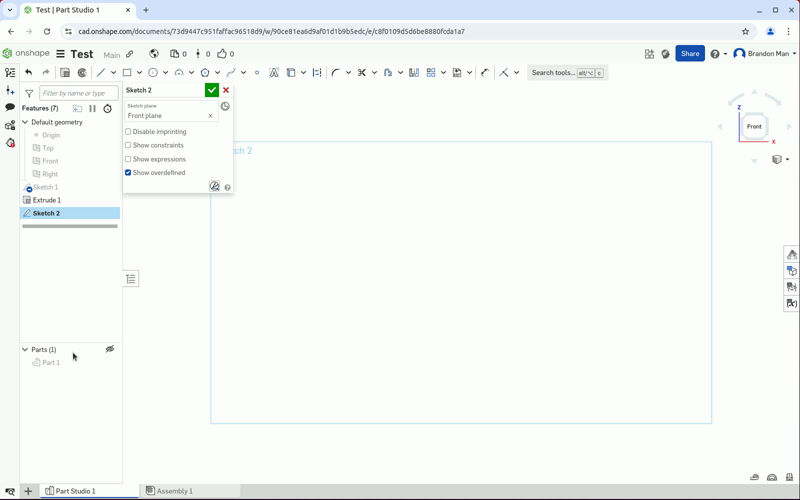
key_down(shift)
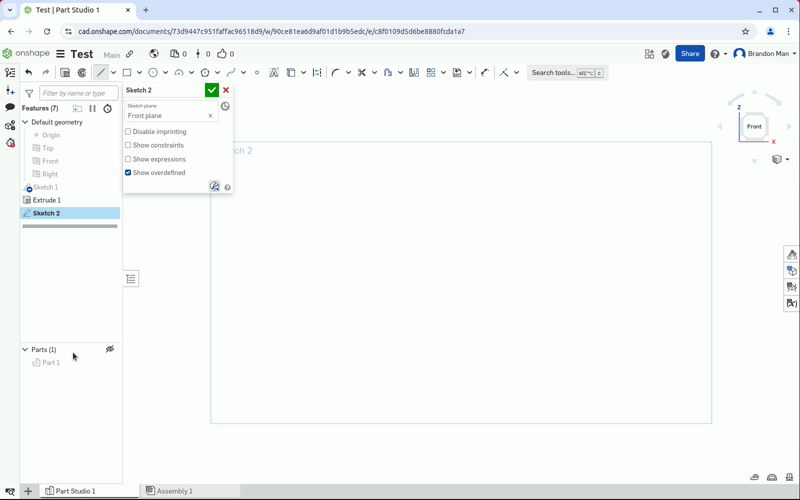
mouse_move(493, 189)
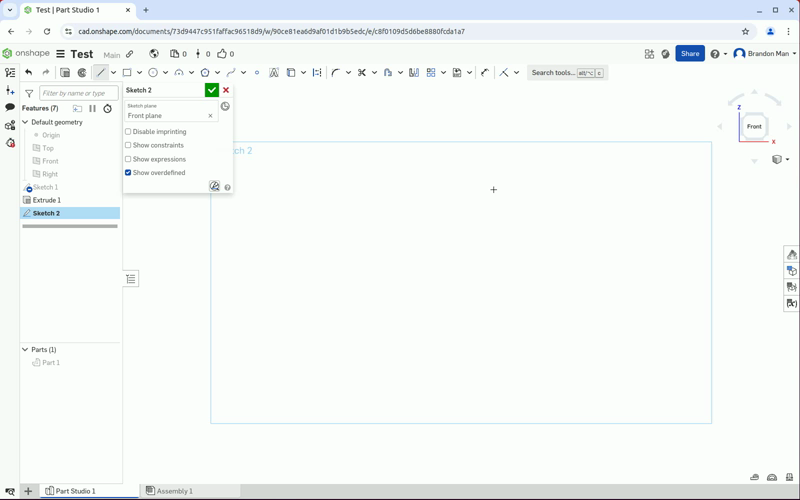
click(493, 189)
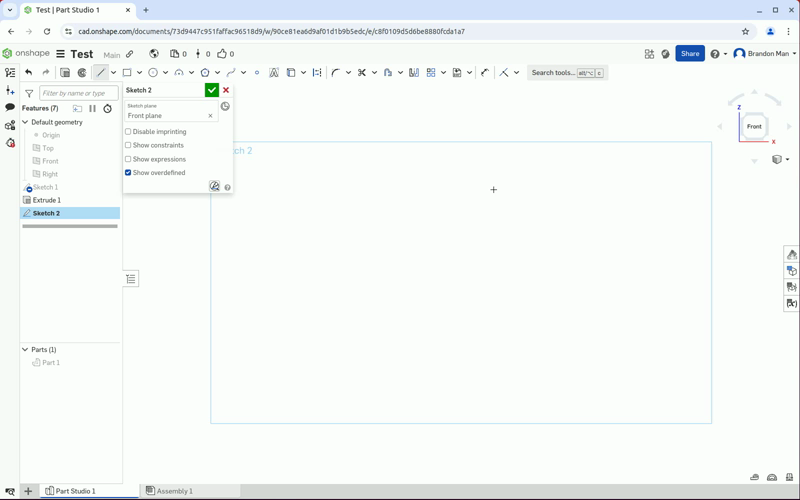
key_up(shift)
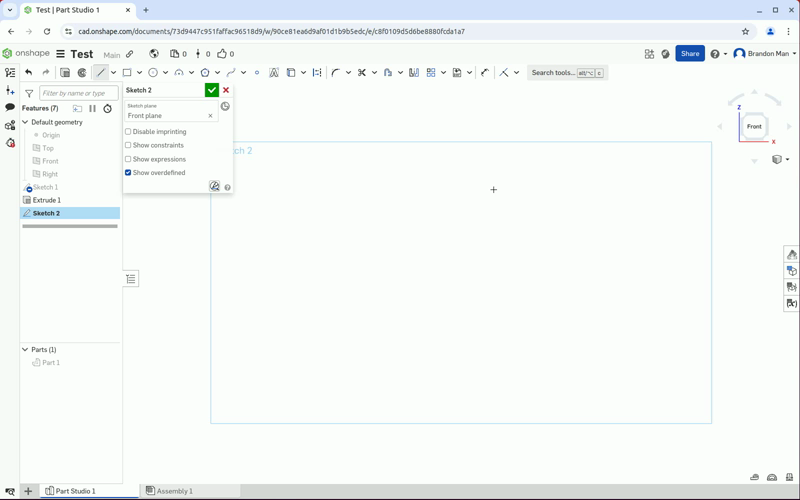
key_down(shift)
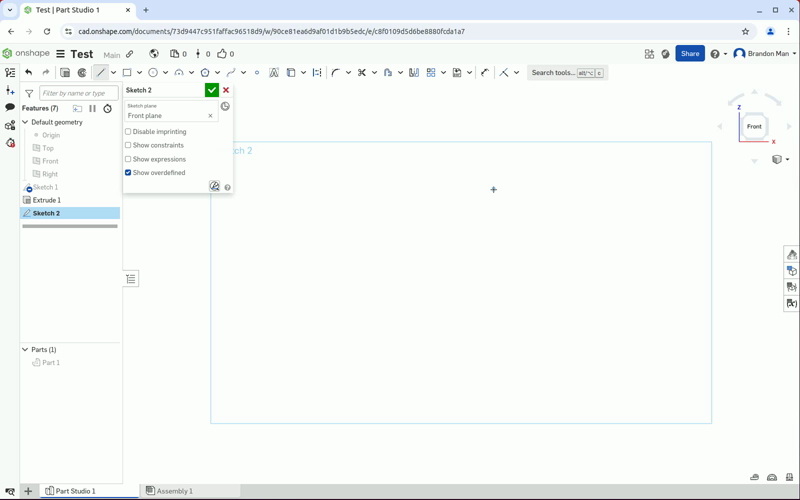
mouse_move(523, 189)
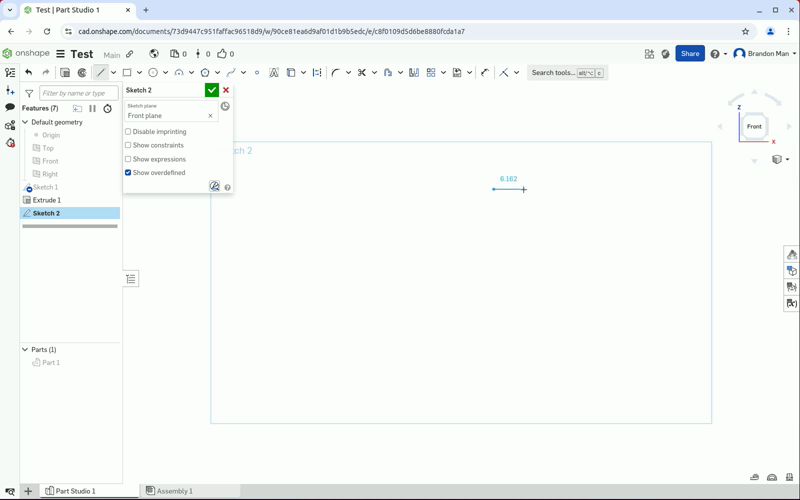
mouse_move(500, 200)
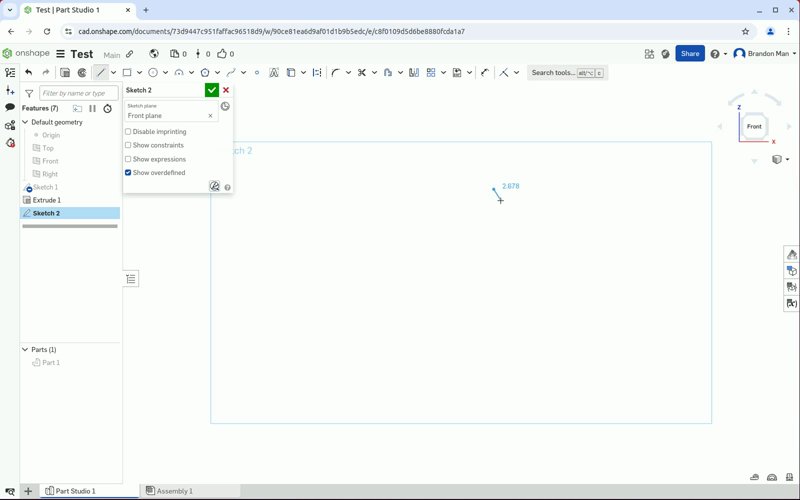
click(500, 200)
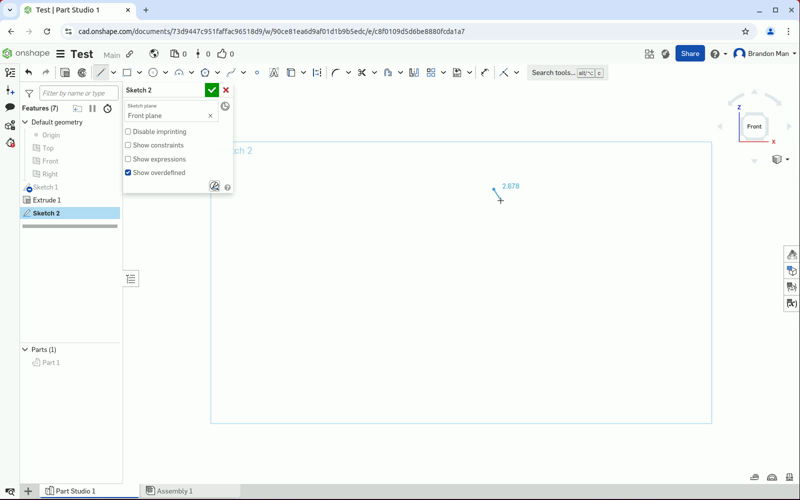
key_up(shift)
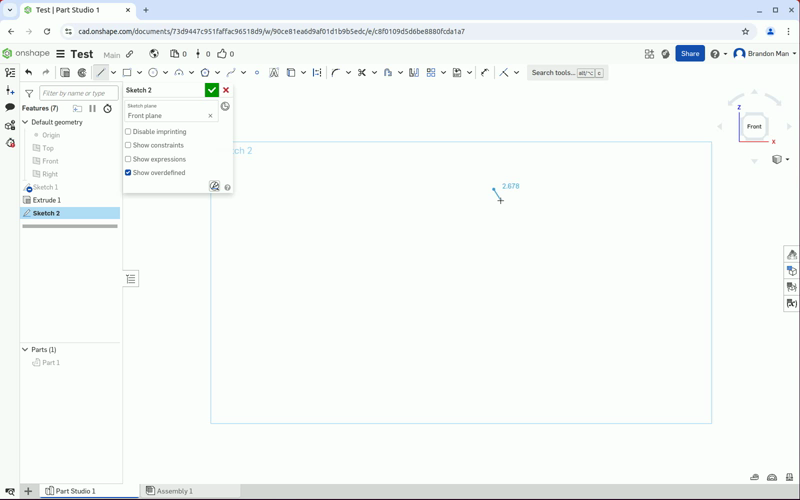
key_down(shift)
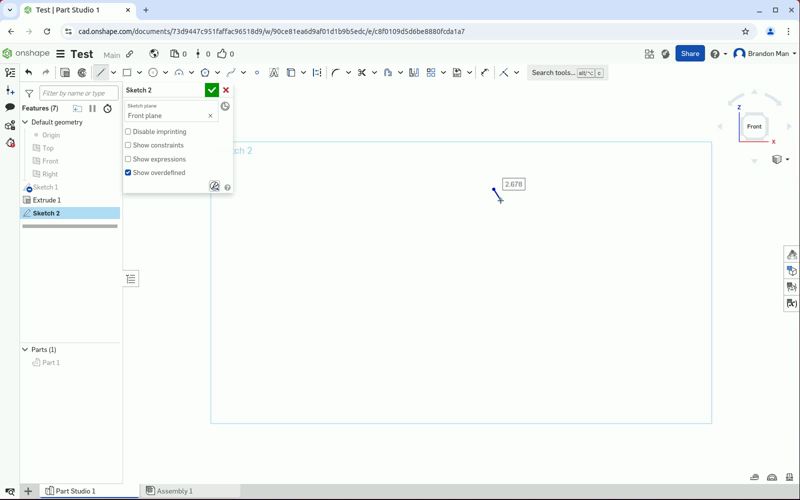
mouse_move(530, 200)
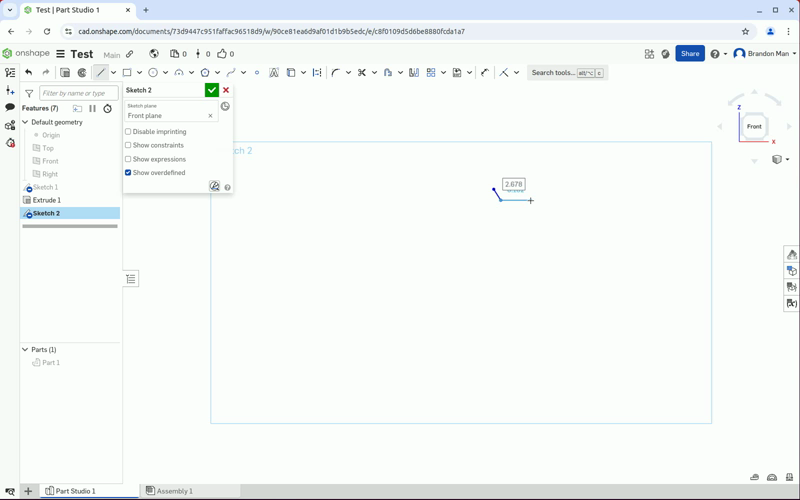
mouse_move(522, 199)
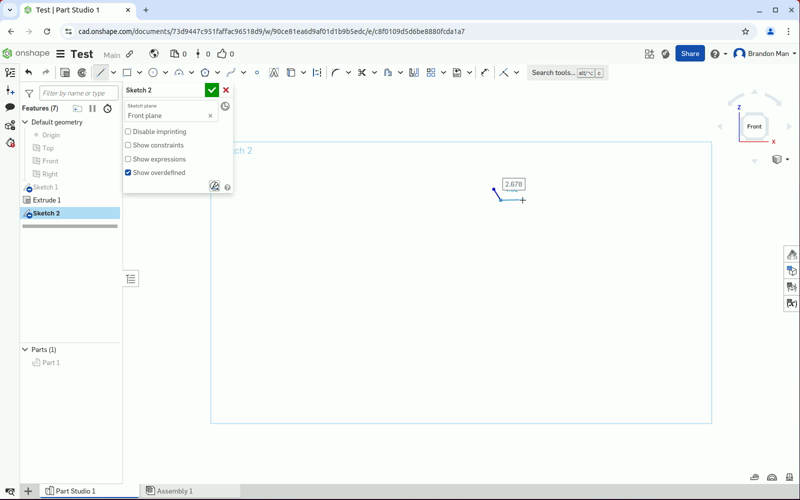
click(522, 199)
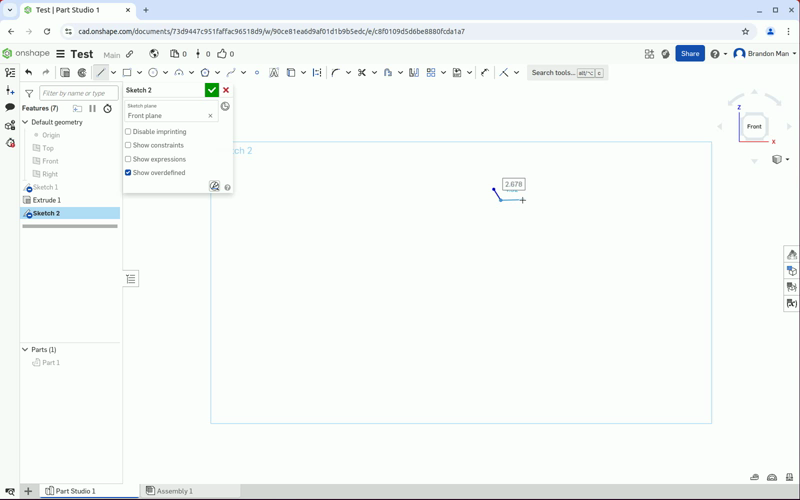
key_up(shift)
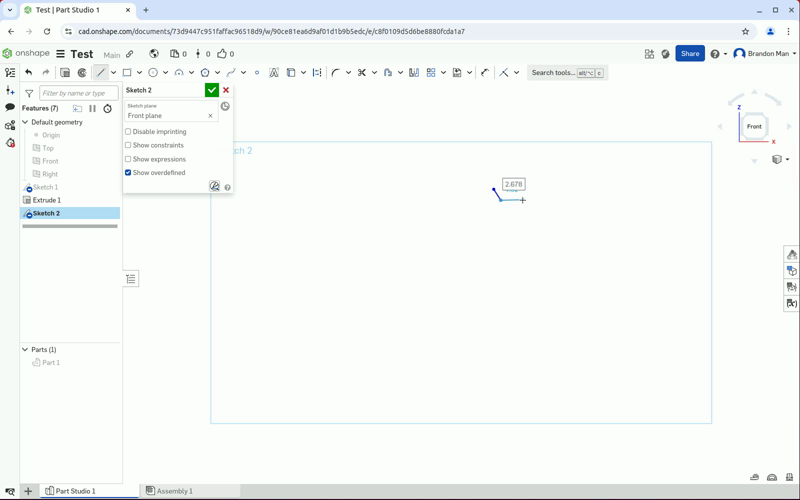
mouse_move(552, 199)
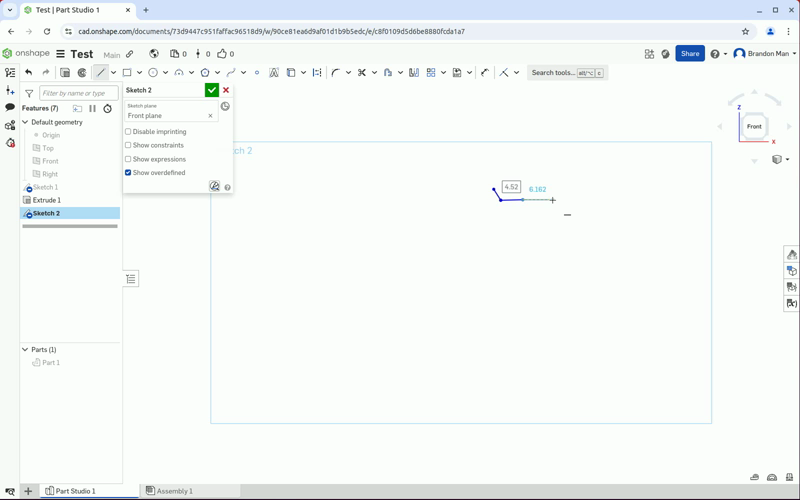
key_down(shift)
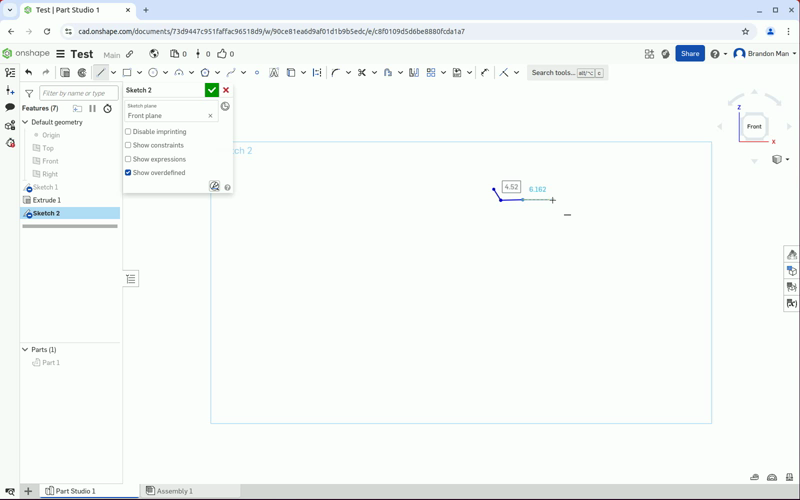
mouse_move(493, 189)
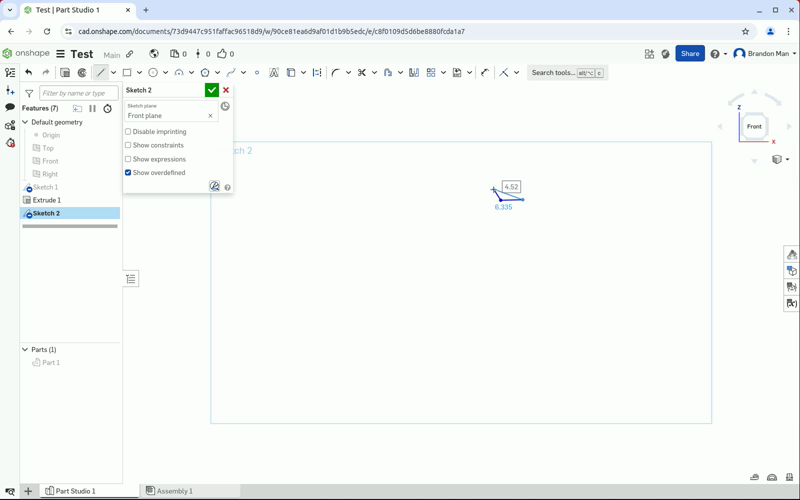
key_up(shift)
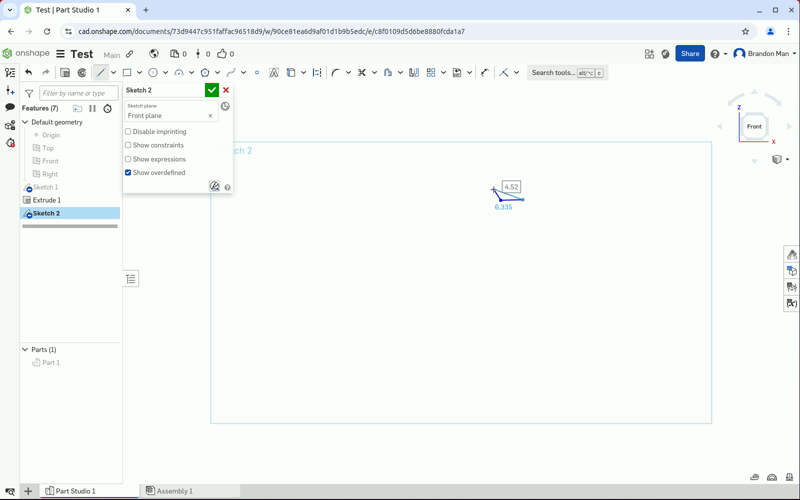
click(493, 189)
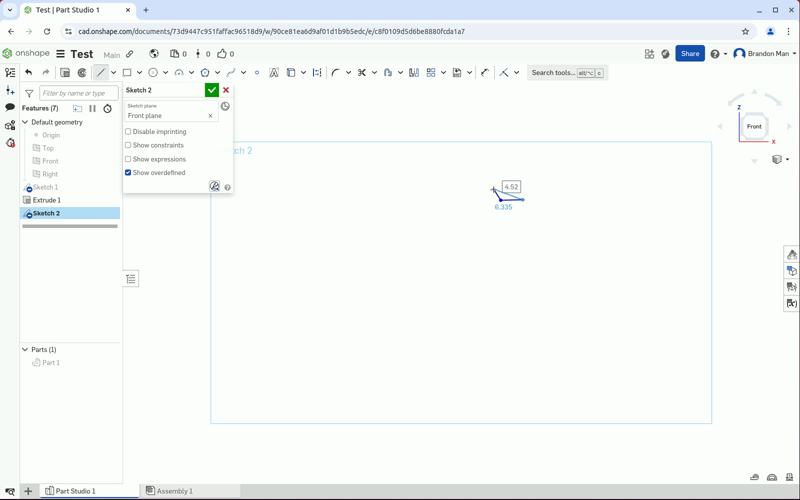
key(esc)
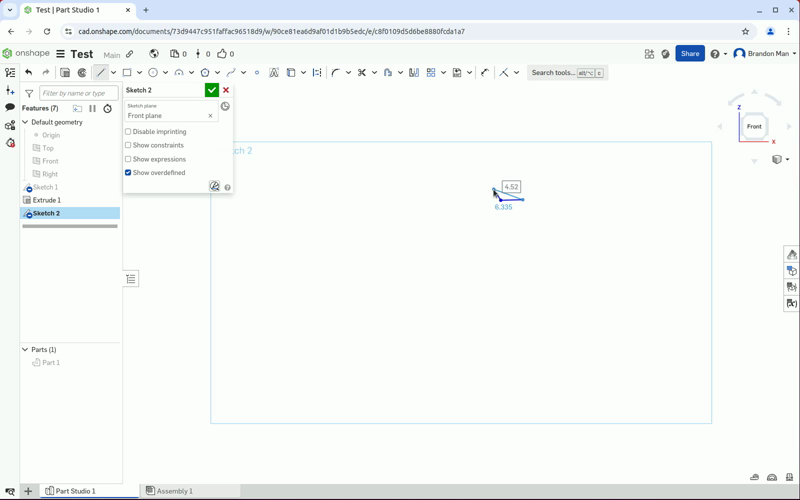
mouse_move(501, 193)
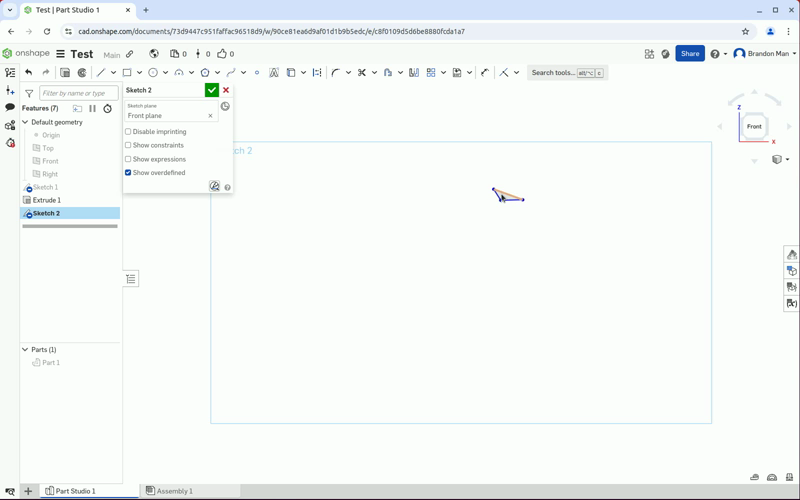
scroll(6)
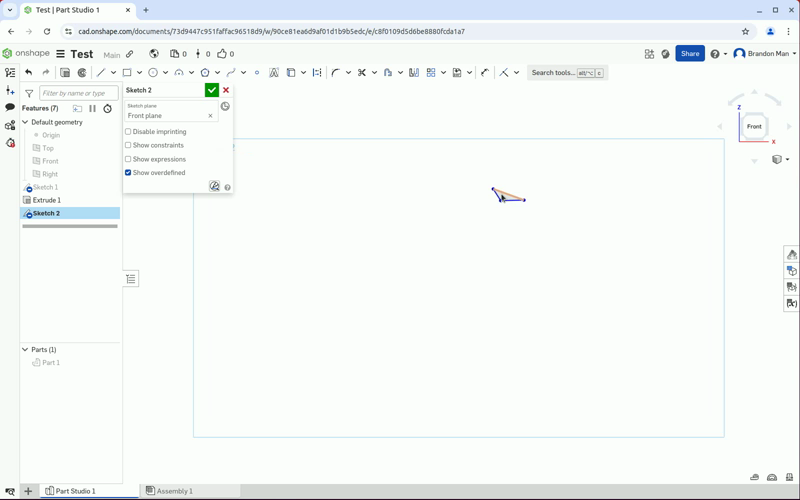
scroll(6)
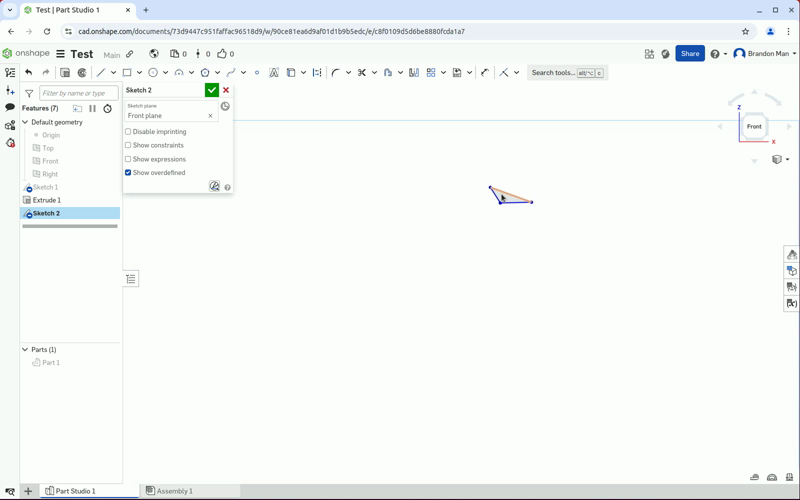
scroll(6)
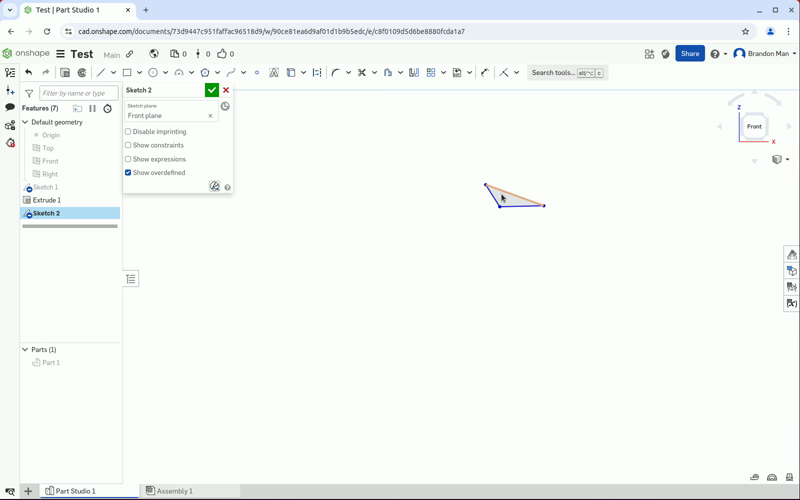
scroll(6)
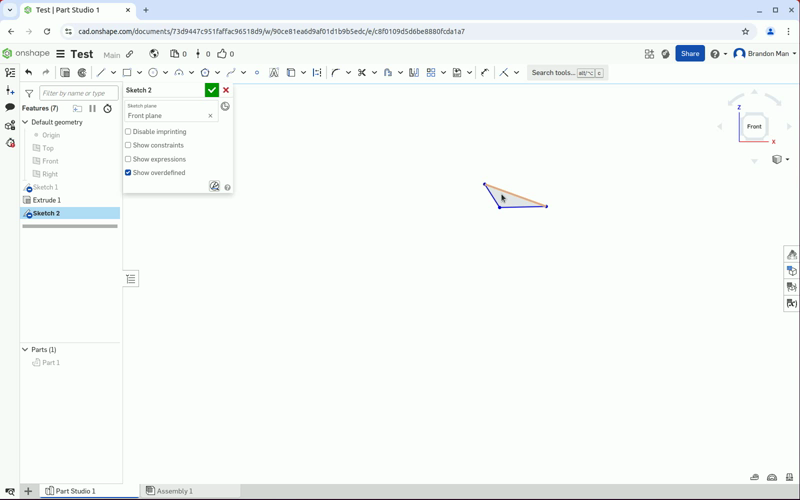
scroll(6)
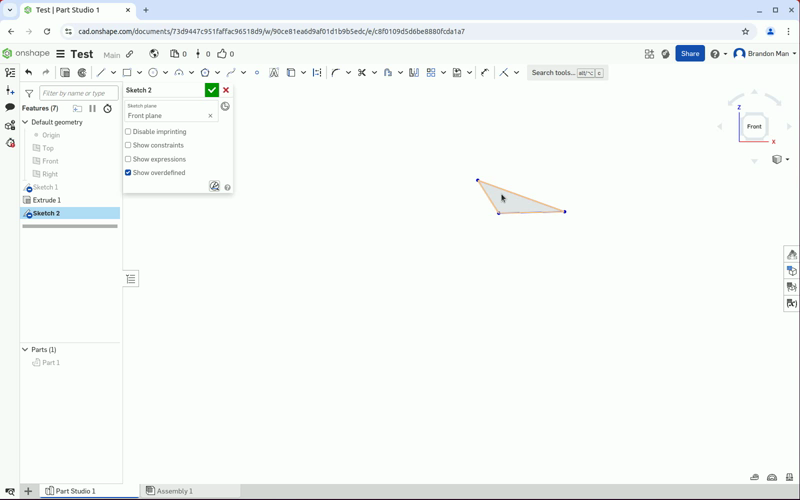
scroll(6)
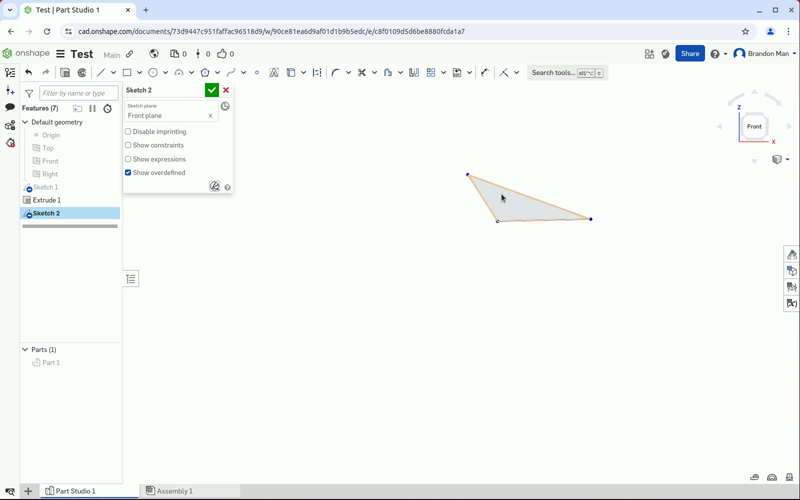
scroll(6)
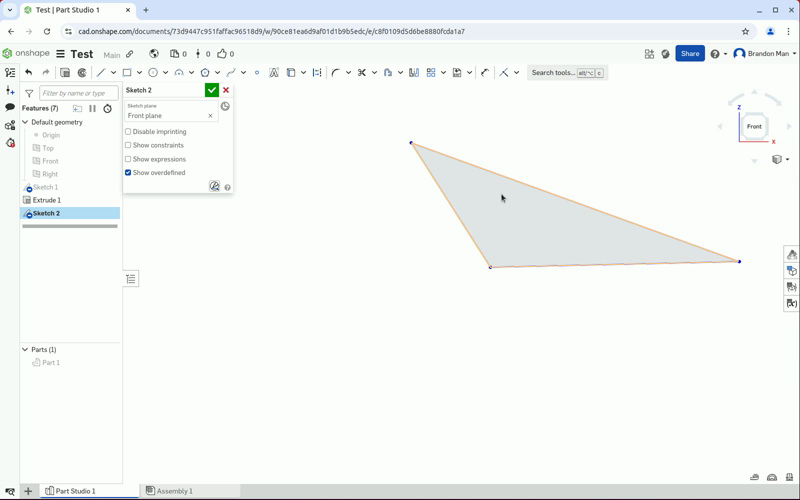
click(501, 193)
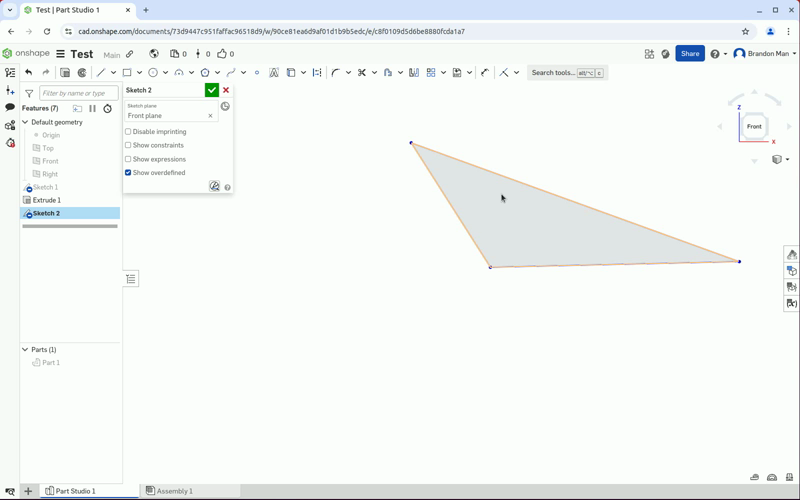
scroll(-6)
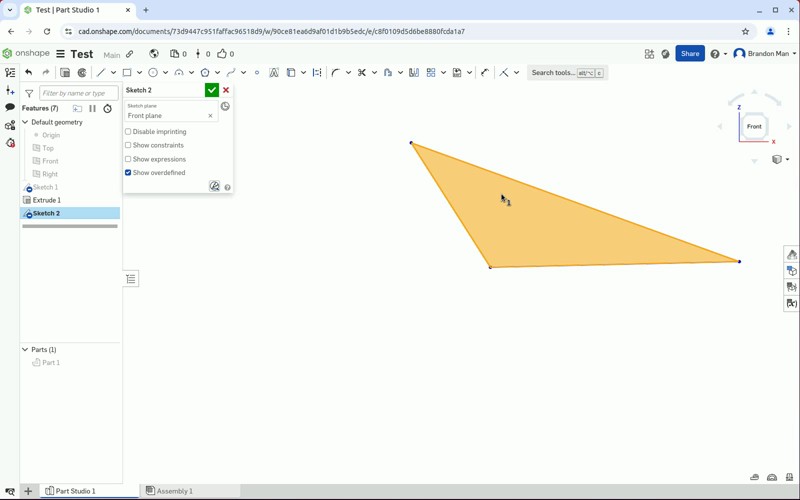
scroll(-6)
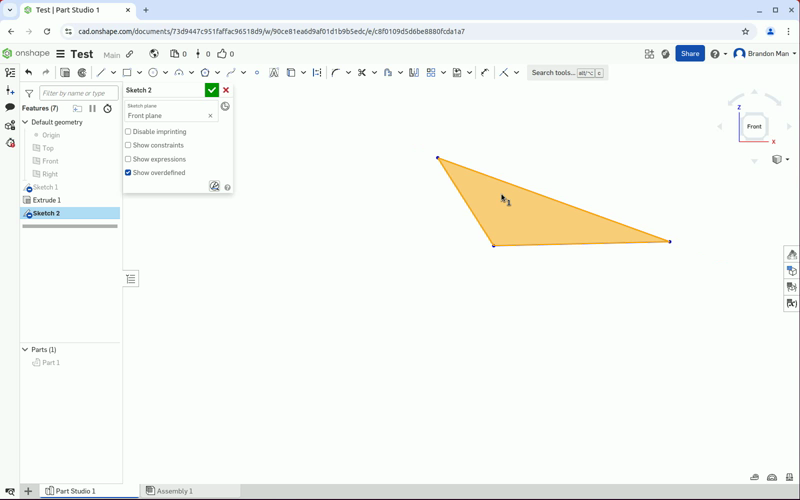
scroll(-6)
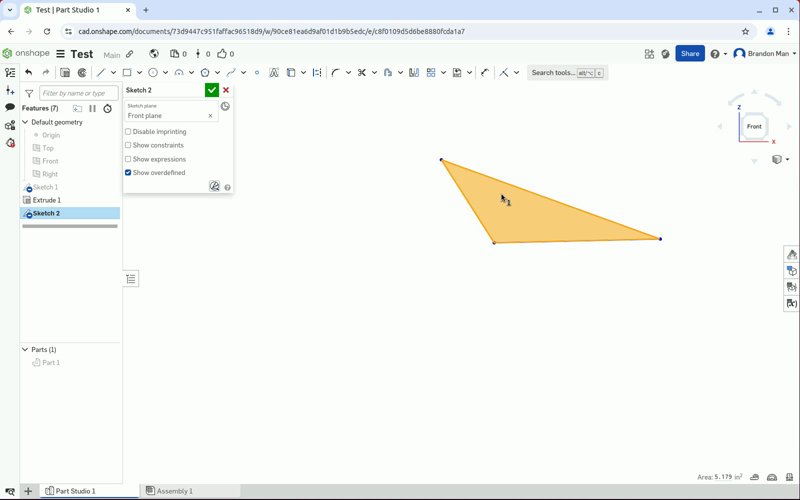
scroll(-6)
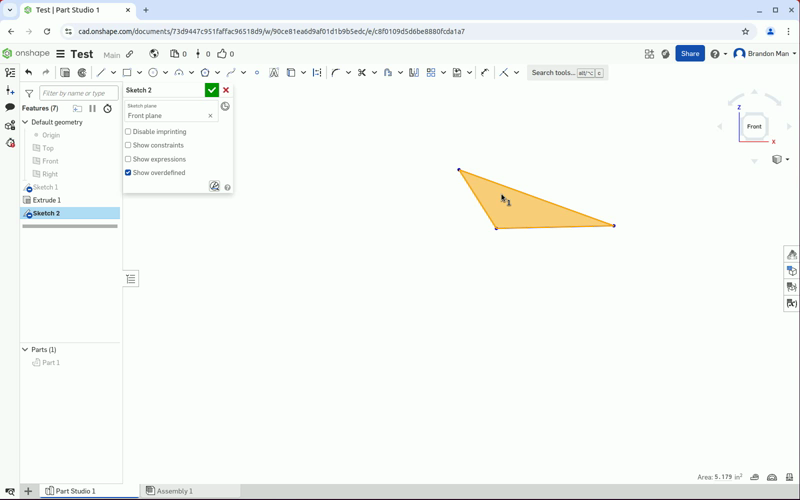
scroll(-6)
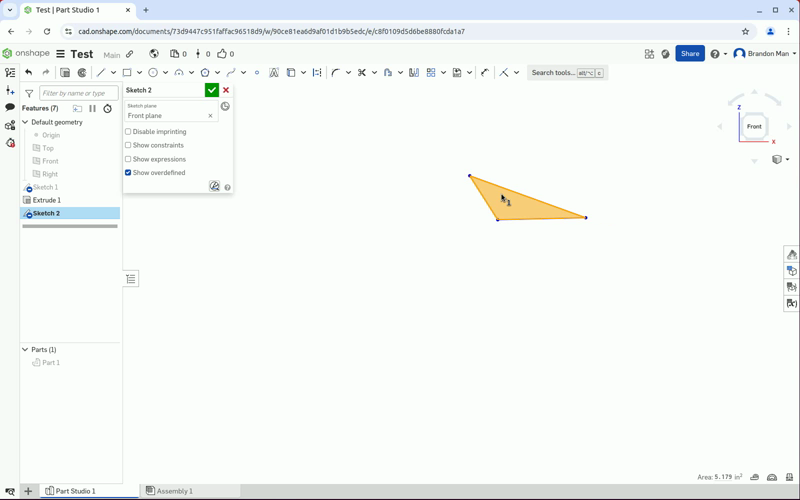
scroll(-6)
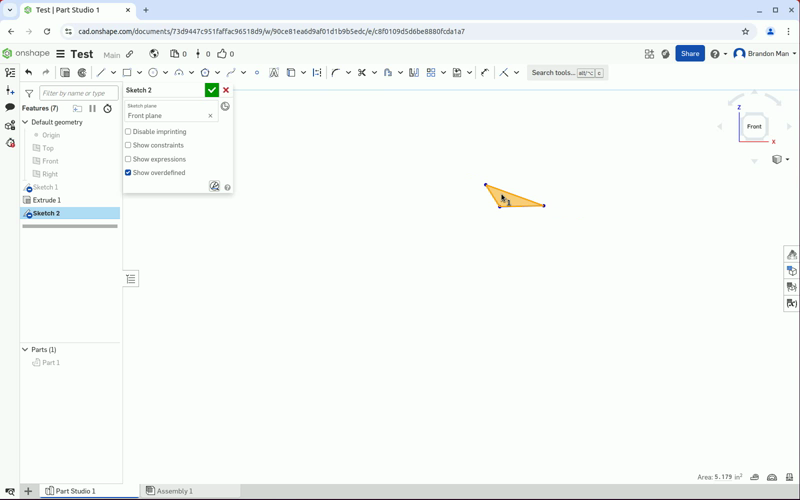
scroll(-6)
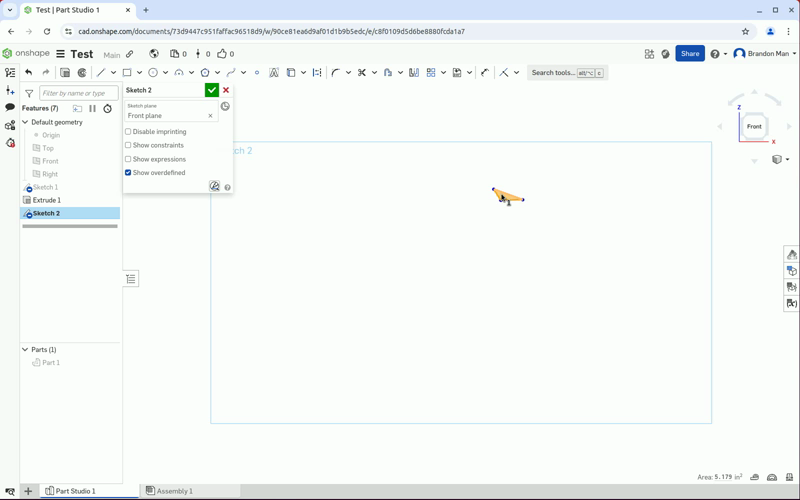
mouse_move(73, 352)
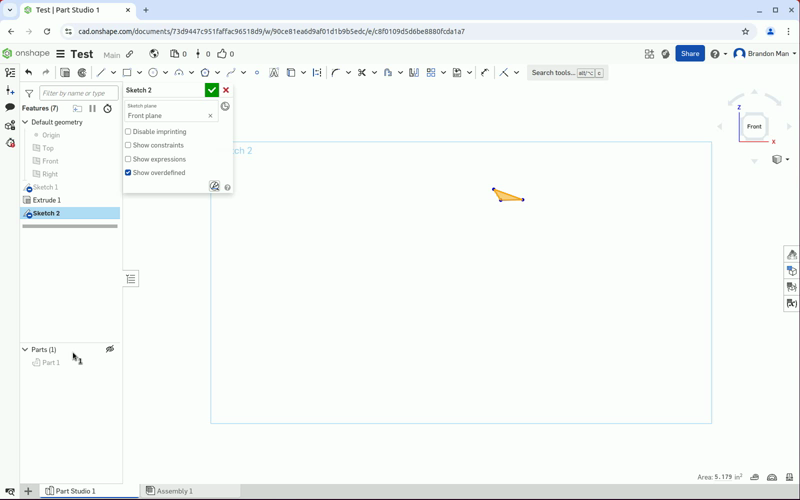
key(shift+y)
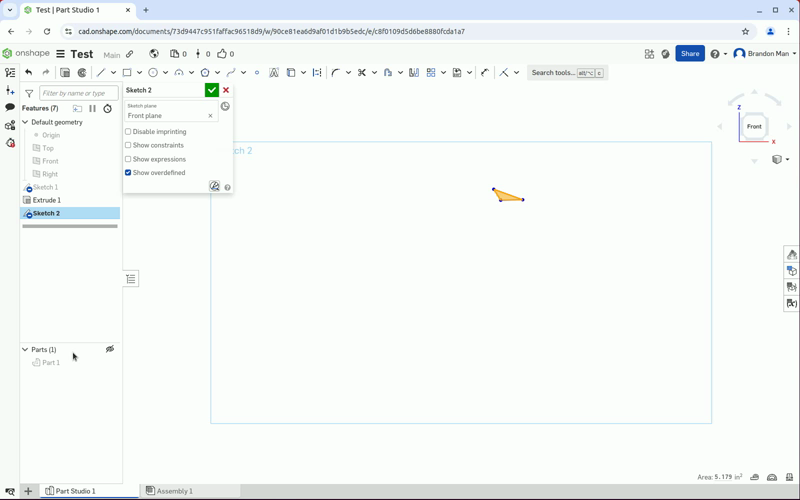
key(shift+e)
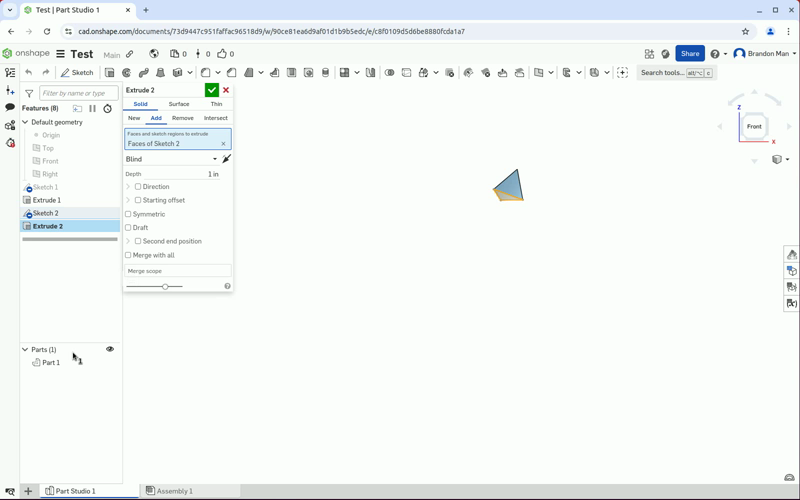
mouse_move(143, 106)
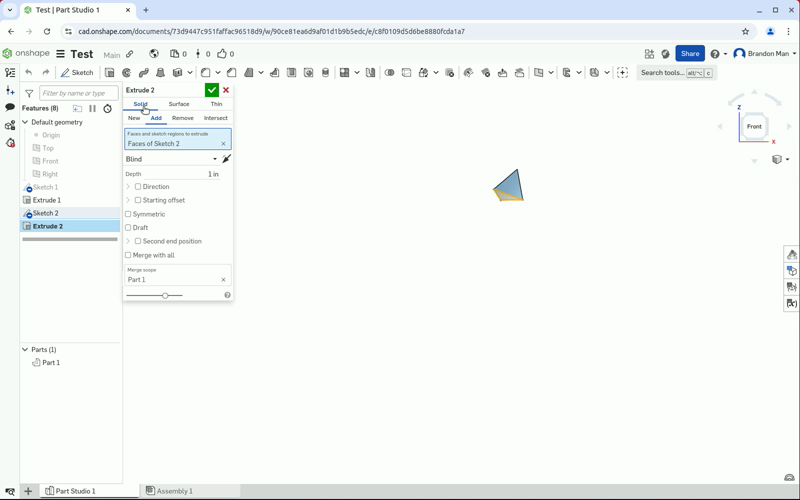
click(143, 106)
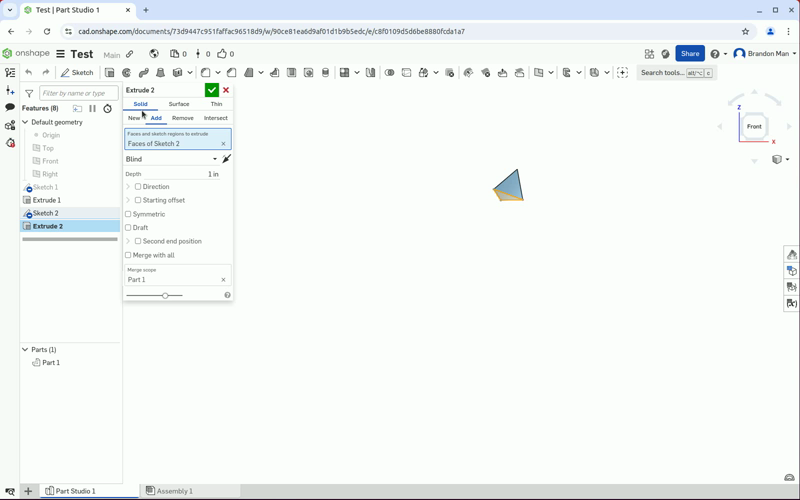
mouse_move(137, 120)
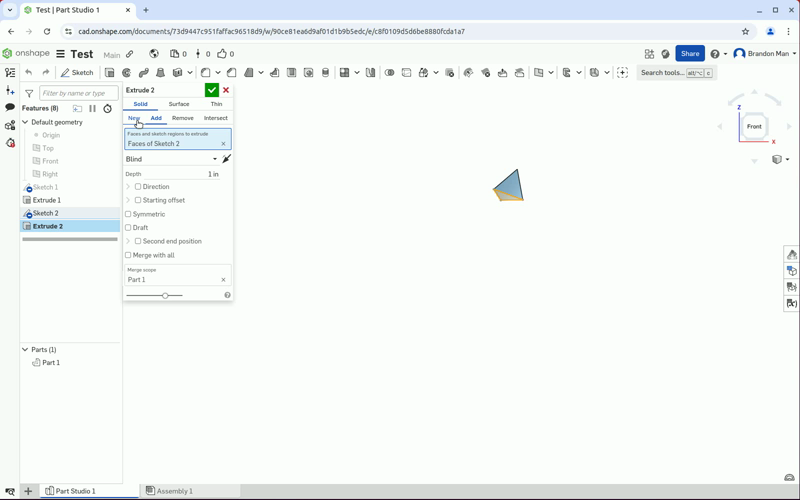
click(137, 120)
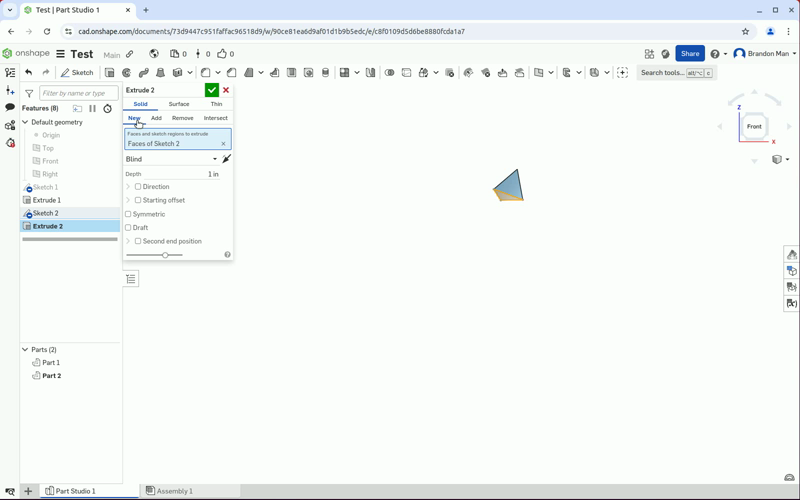
key(tab, 4)
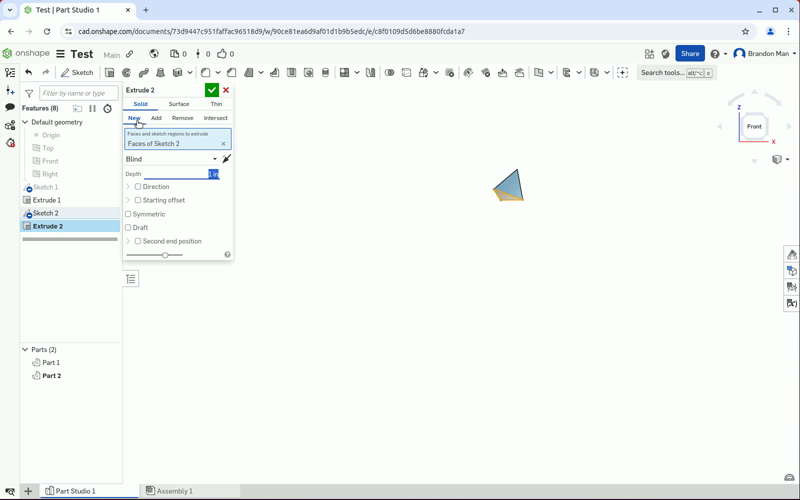
text(-21.423)
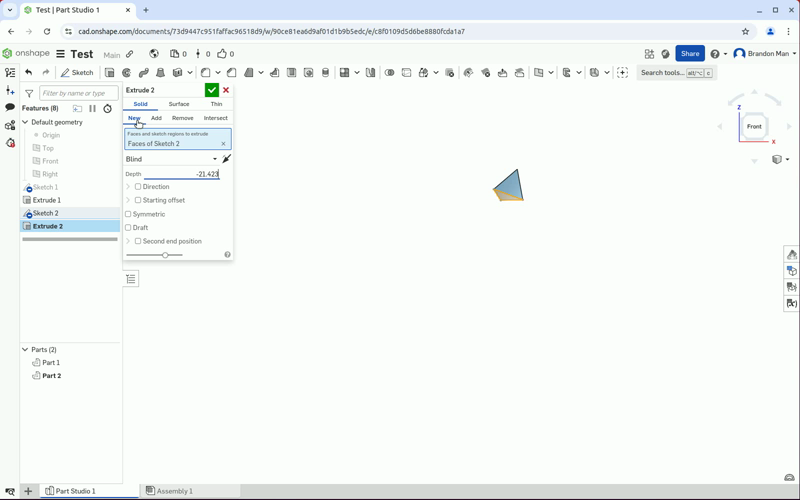
key(enter)
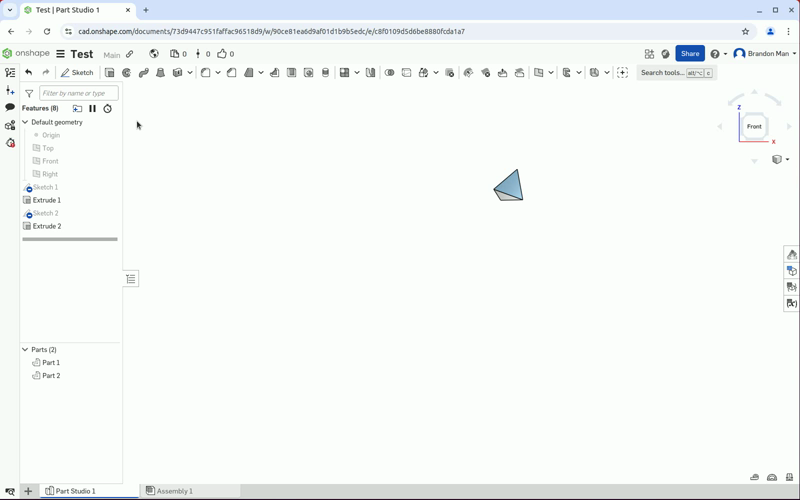
key(shift+h)
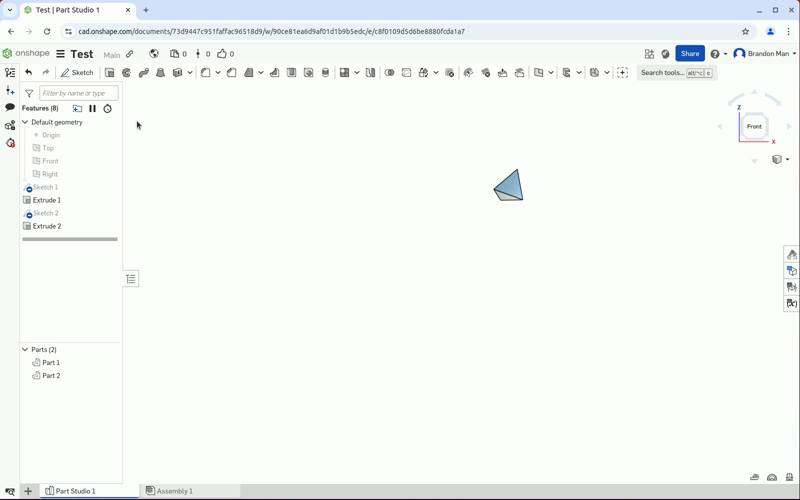
key(shift+h)
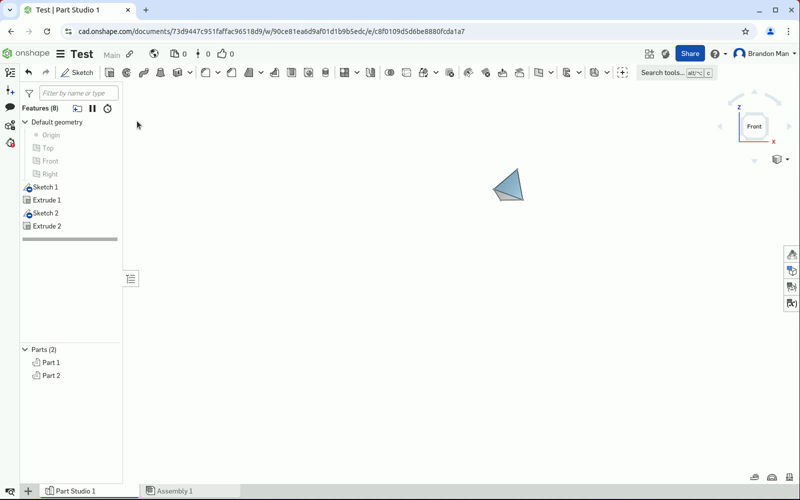
key(shift+7)
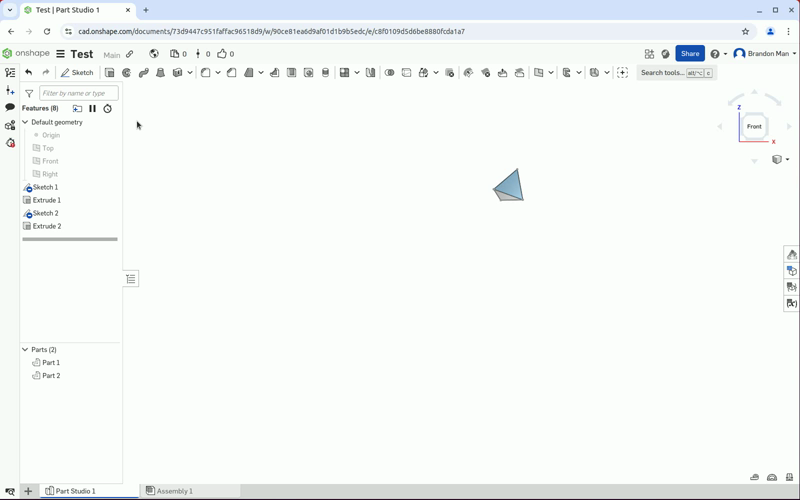
key(left, 2)
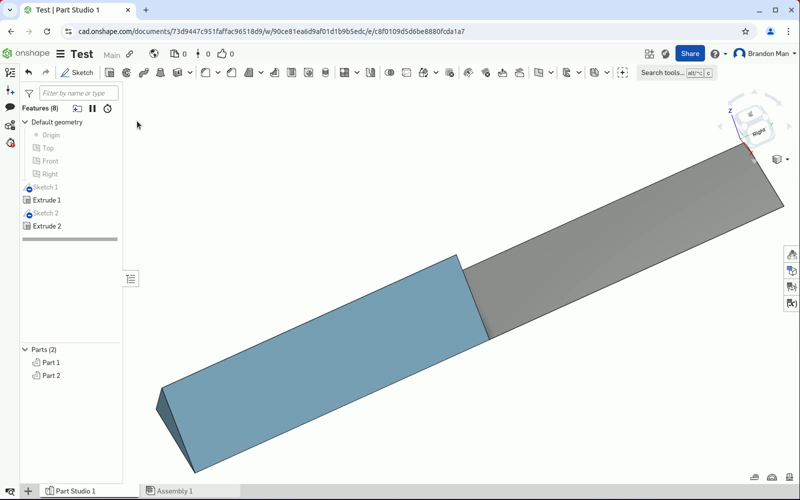
key(down, 2)
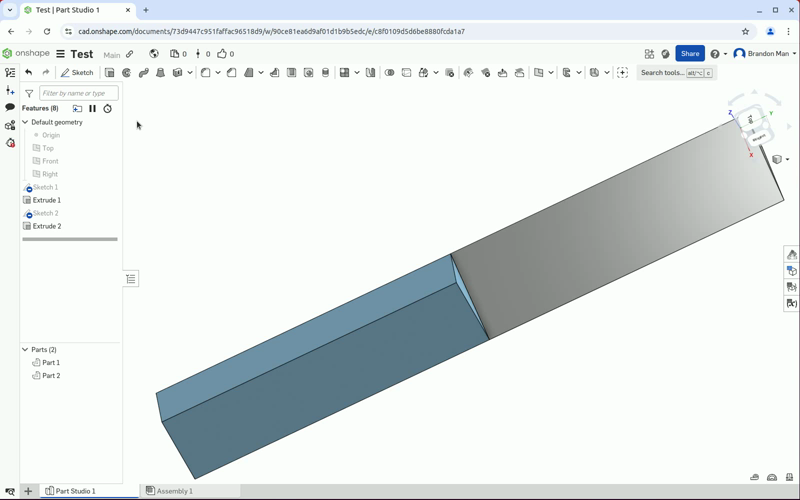
key(up, 2)
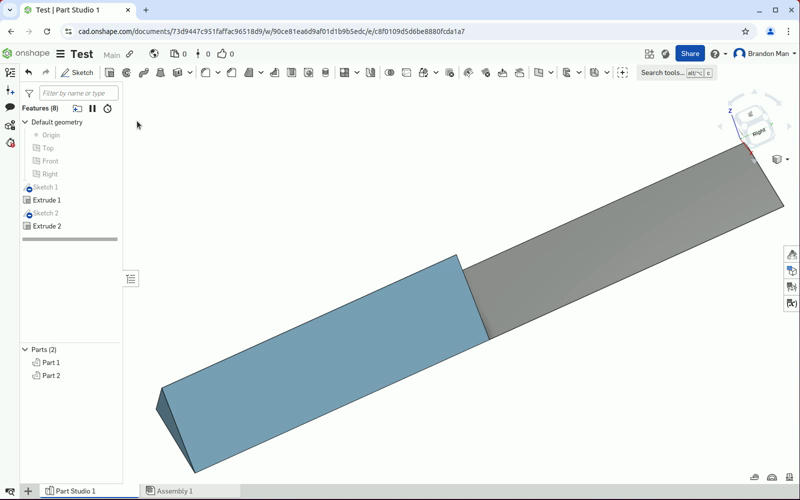
key(right, 2)
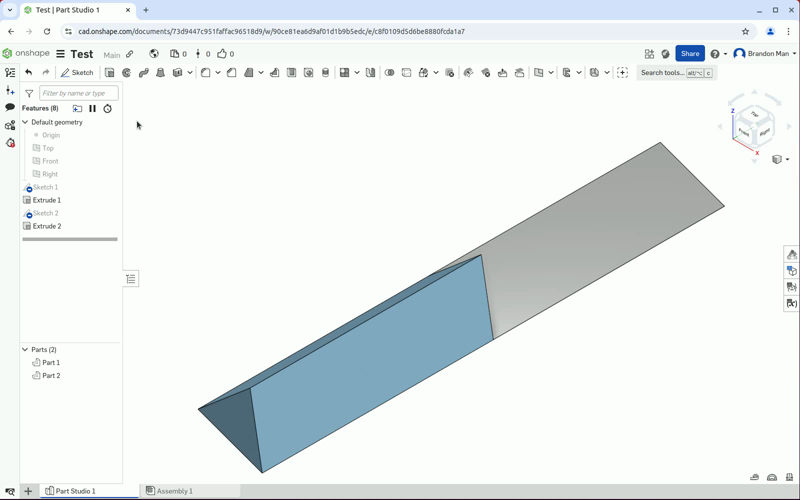
mouse_move(73, 189)
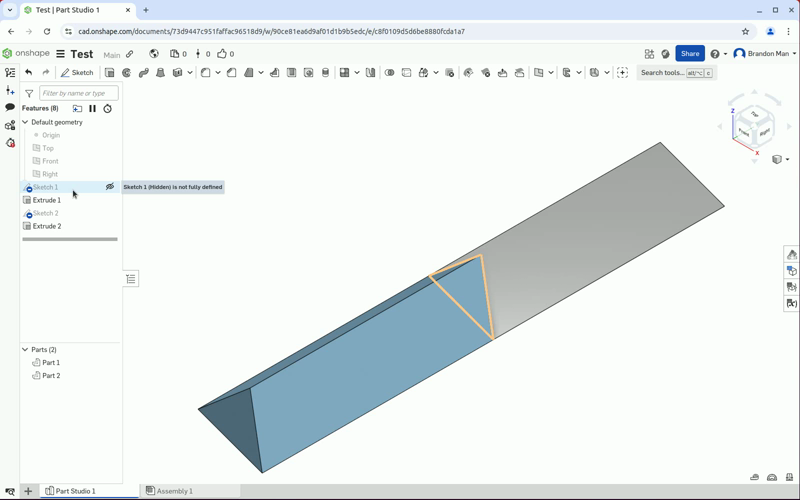
click(73, 189)